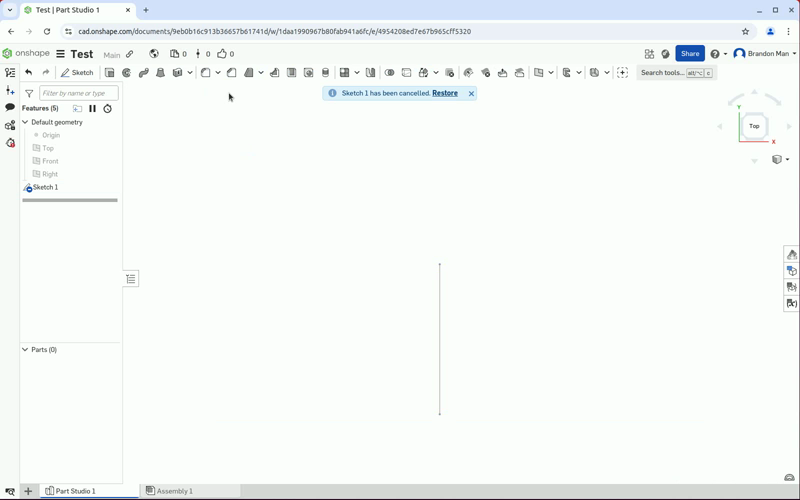
key(shift+h)
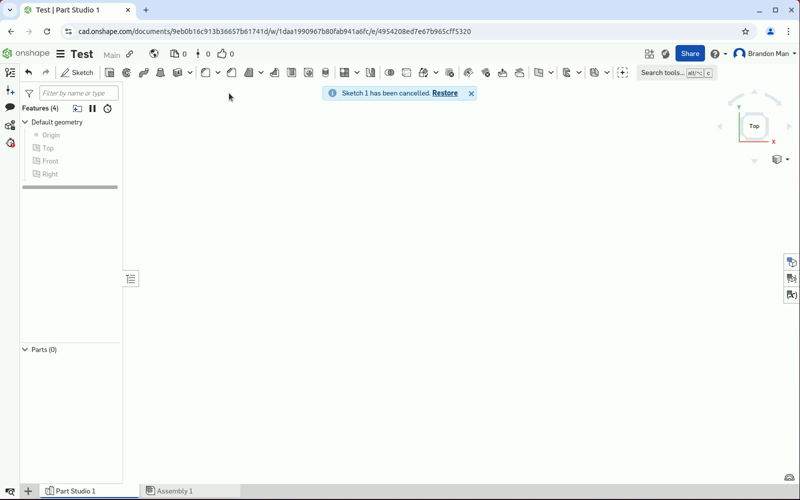
mouse_move(73, 352)
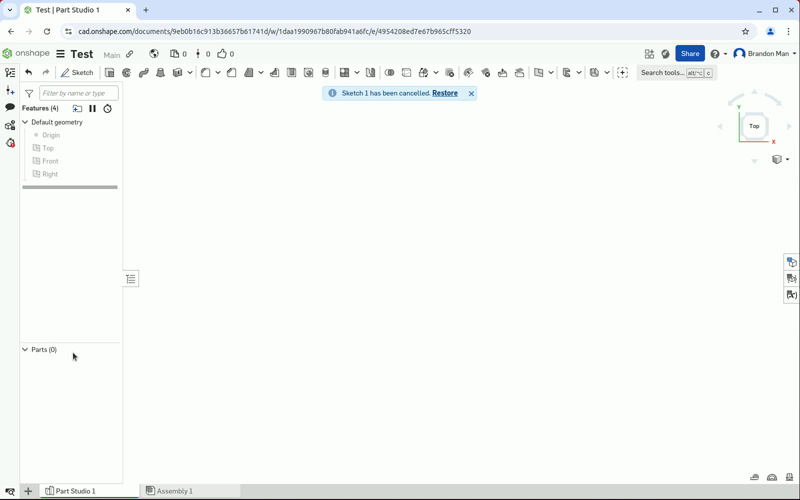
key(y)
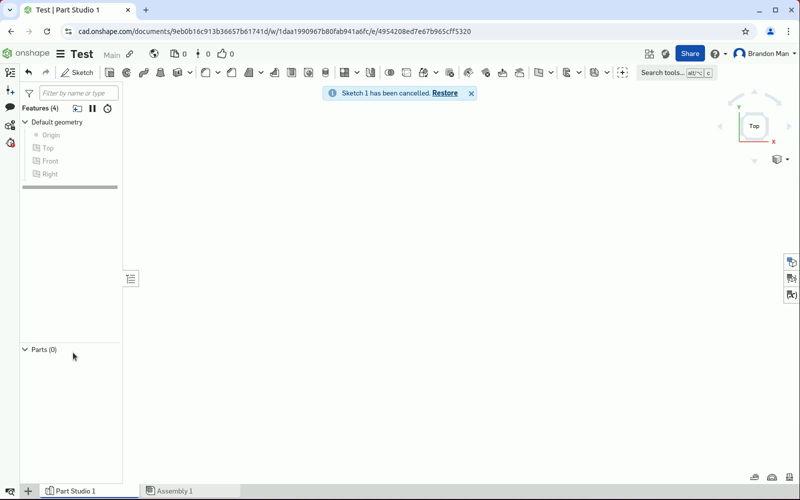
key(shift+p)
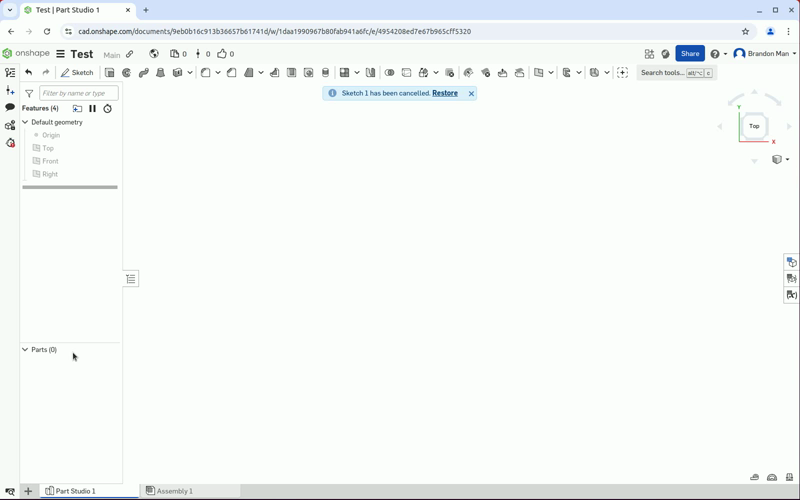
key(space)
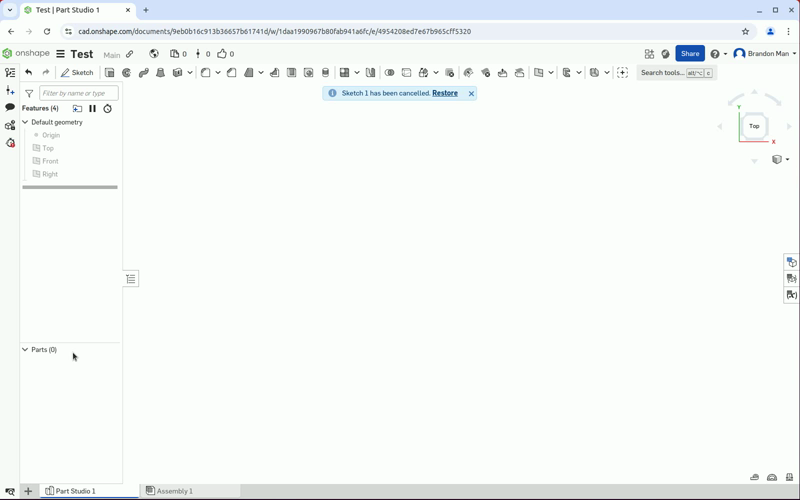
key_down(shift)
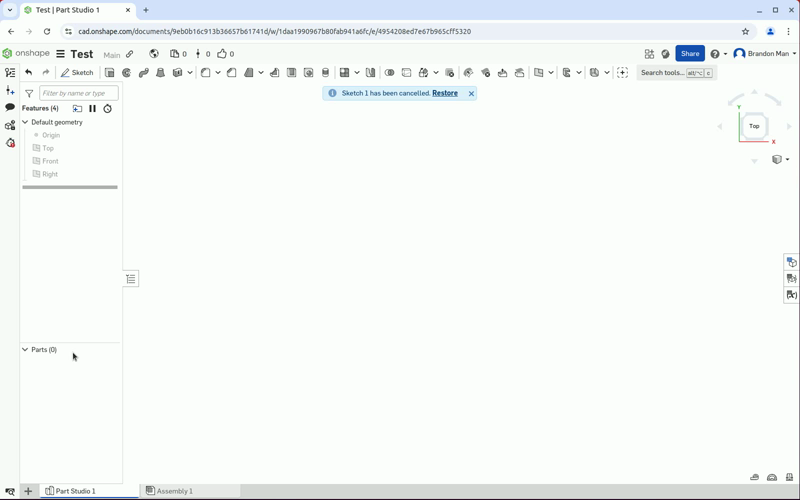
key(up)
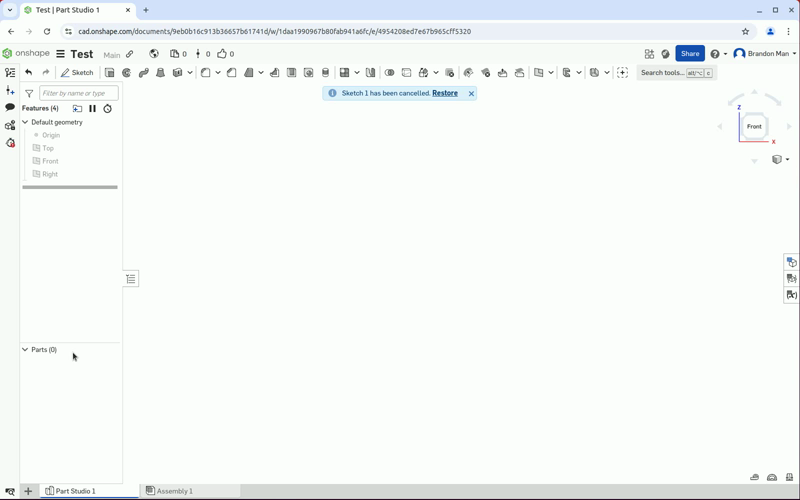
key_up(shift)
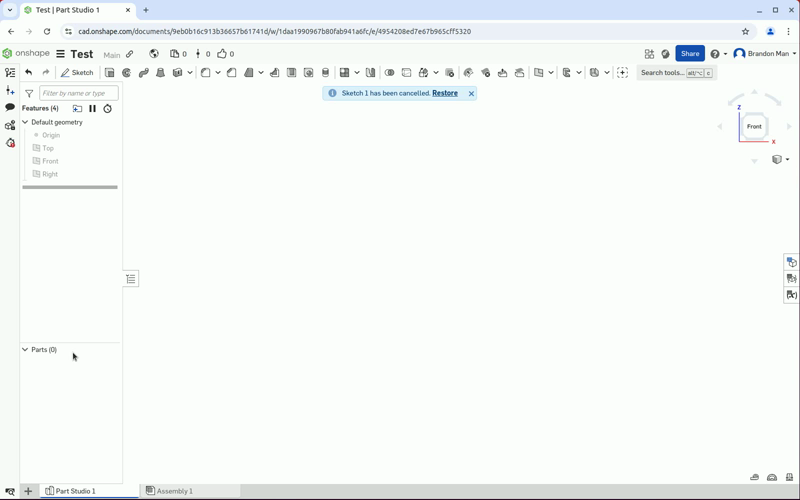
mouse_move(73, 352)
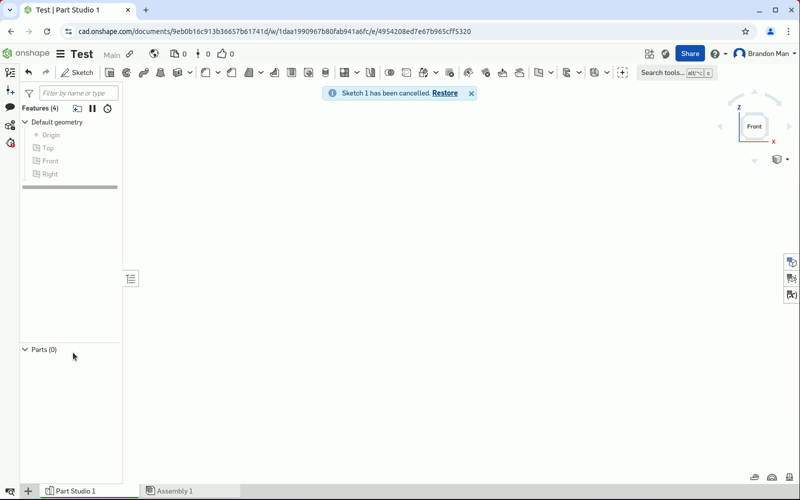
key(shift+y)
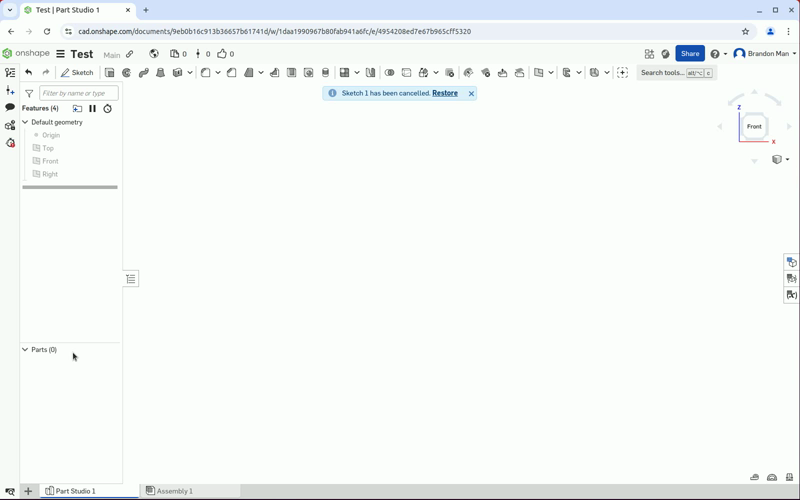
key(shift+s)
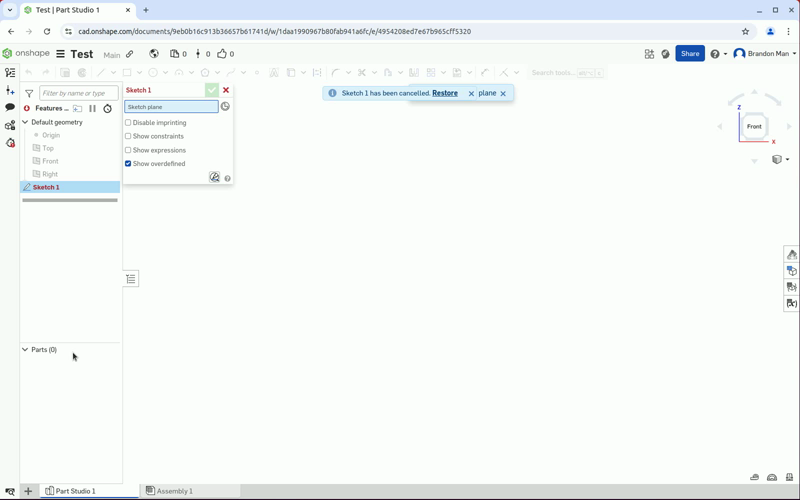
mouse_move(73, 163)
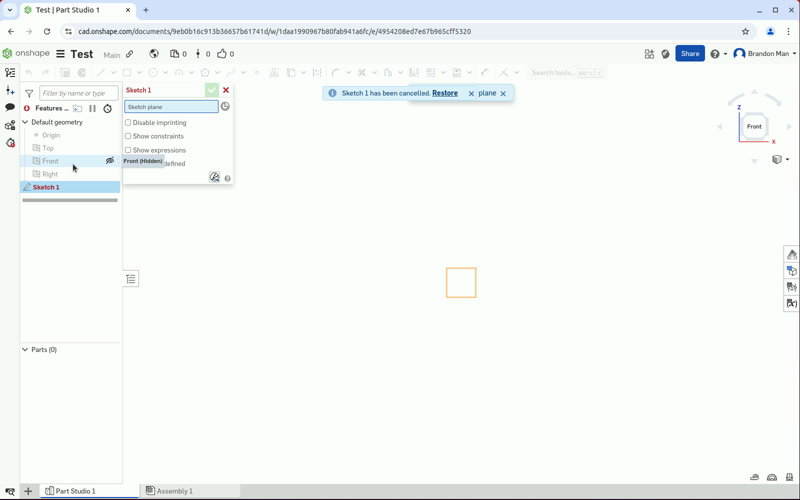
click(73, 163)
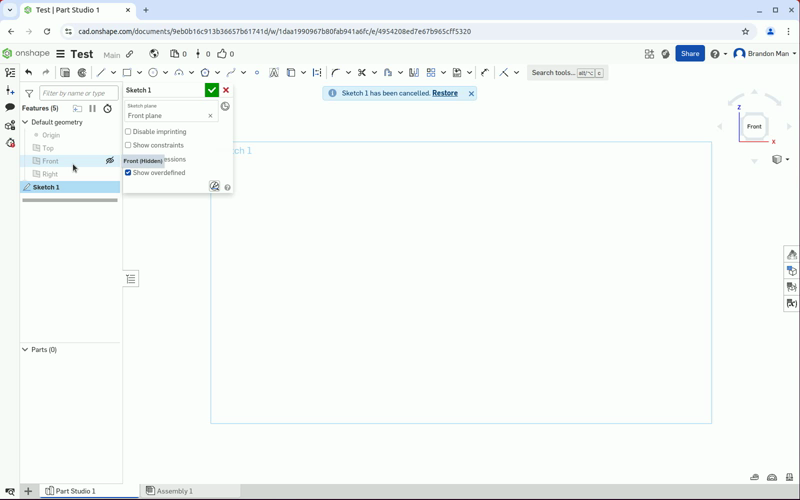
mouse_move(73, 352)
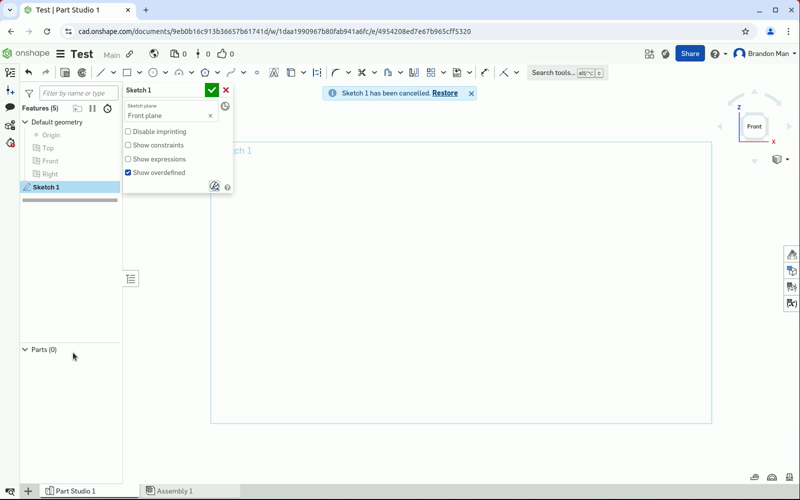
key(y)
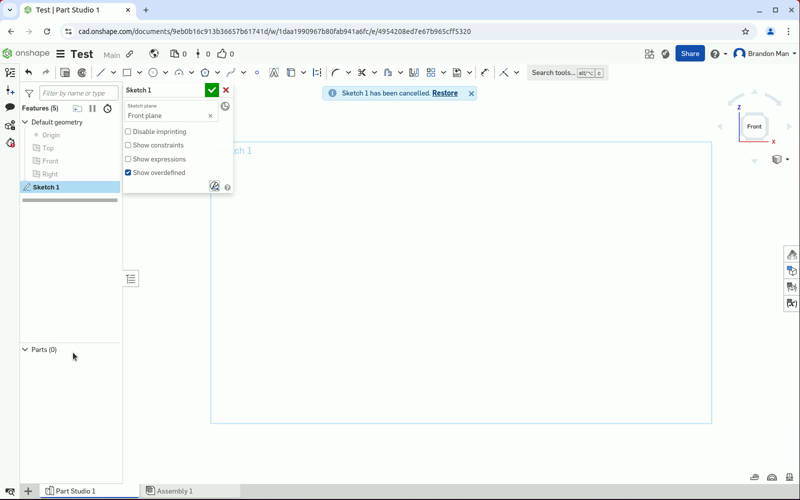
key(l)
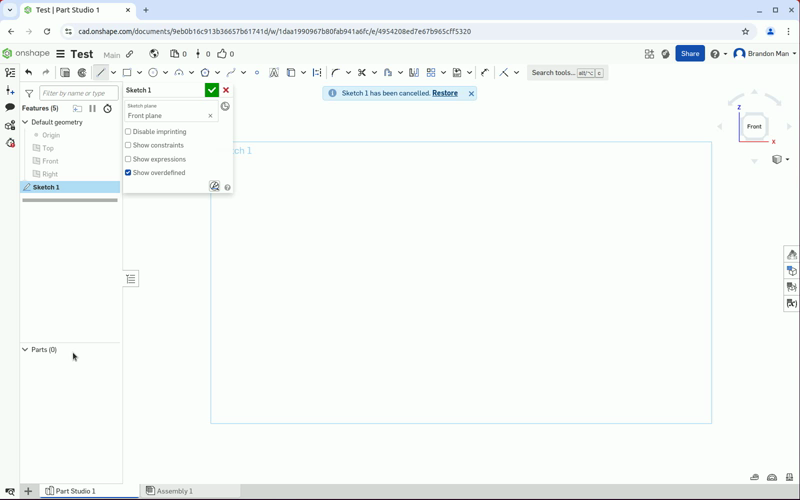
key_down(shift)
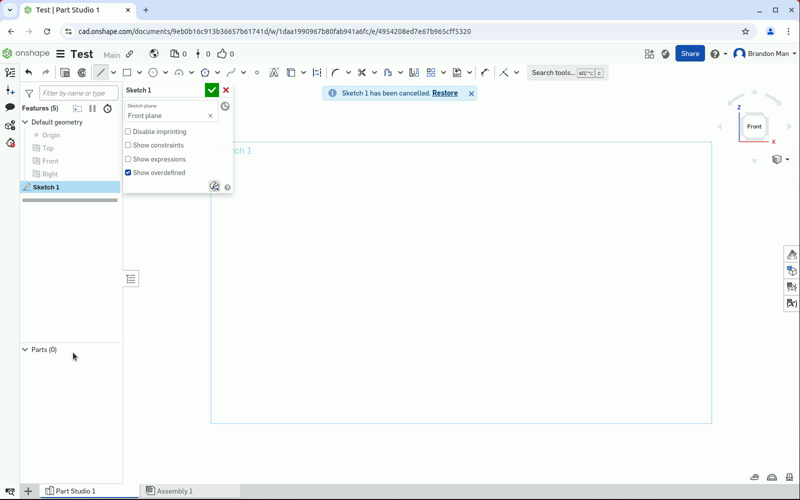
mouse_move(391, 280)
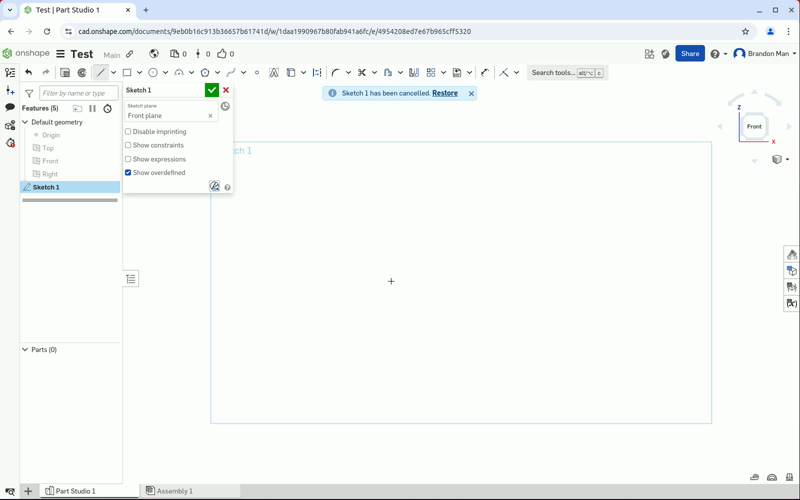
click(391, 280)
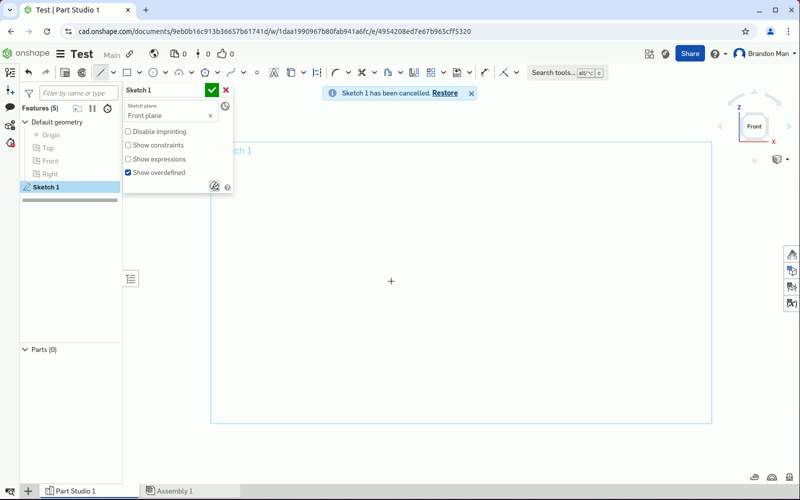
key_up(shift)
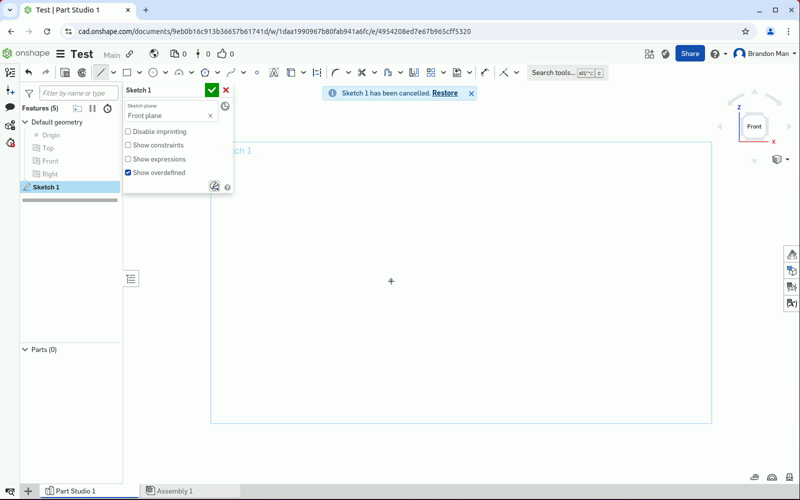
key_down(shift)
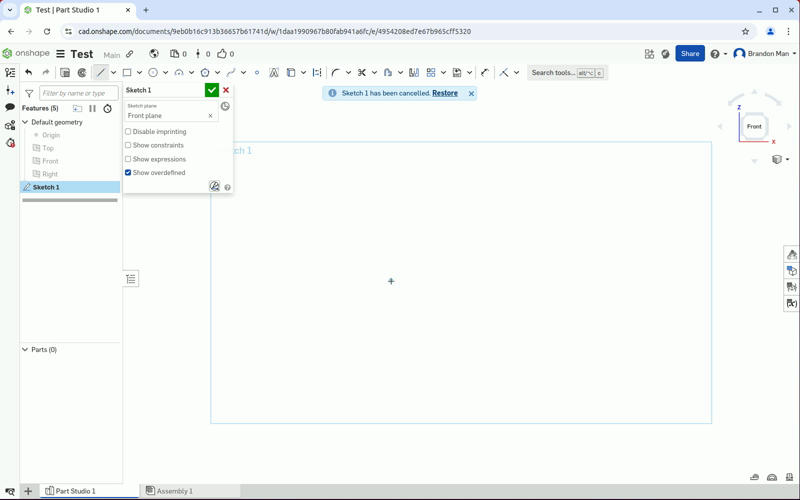
mouse_move(501, 280)
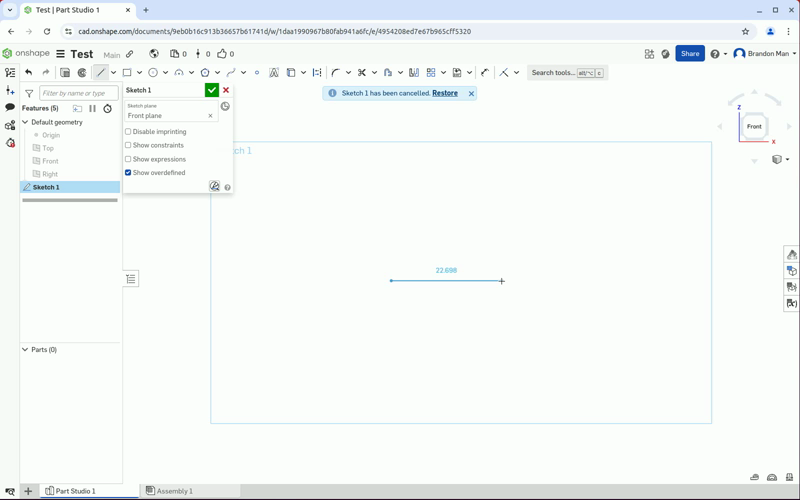
click(501, 280)
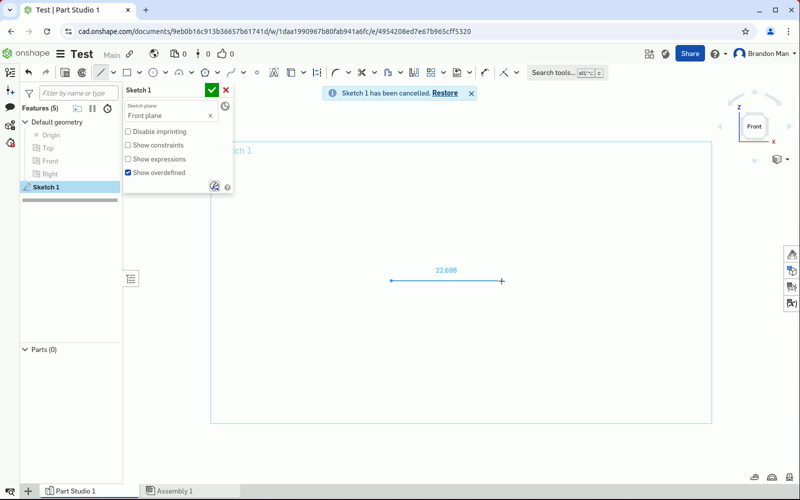
key_up(shift)
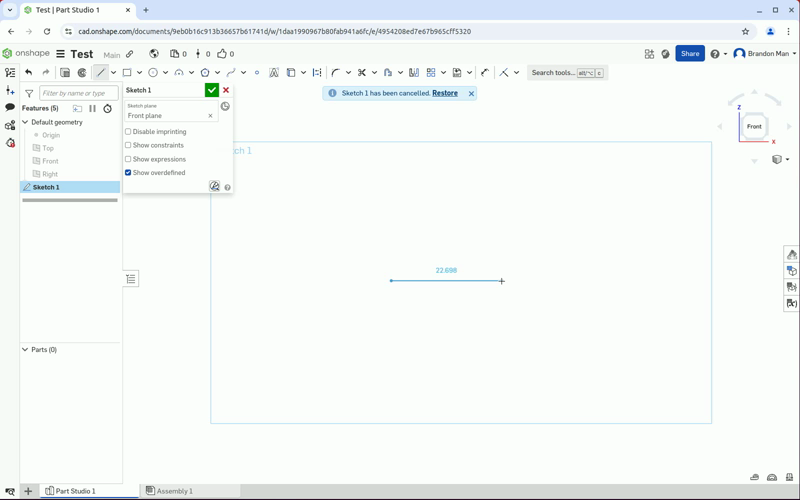
key_down(shift)
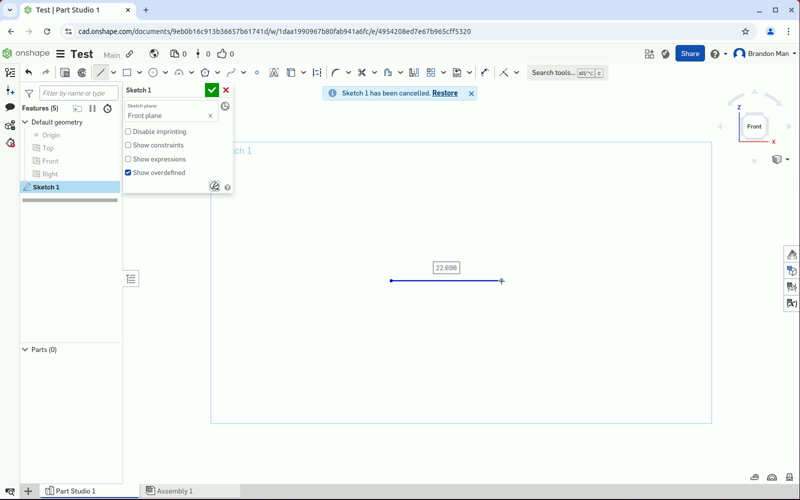
mouse_move(501, 170)
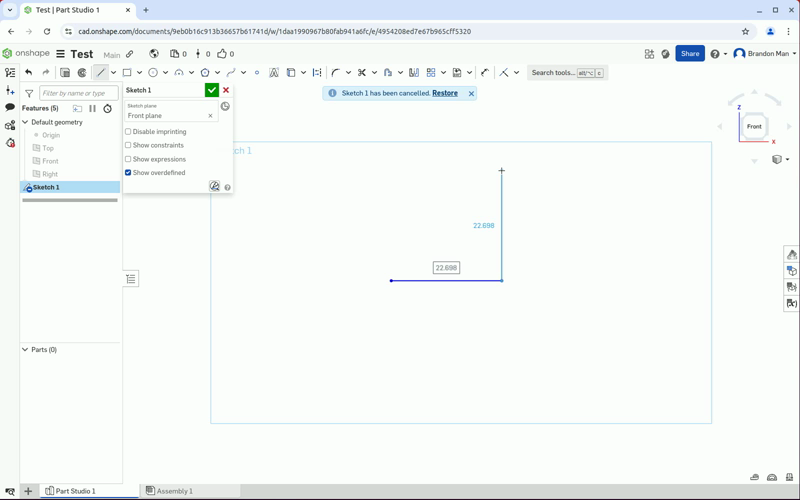
click(501, 170)
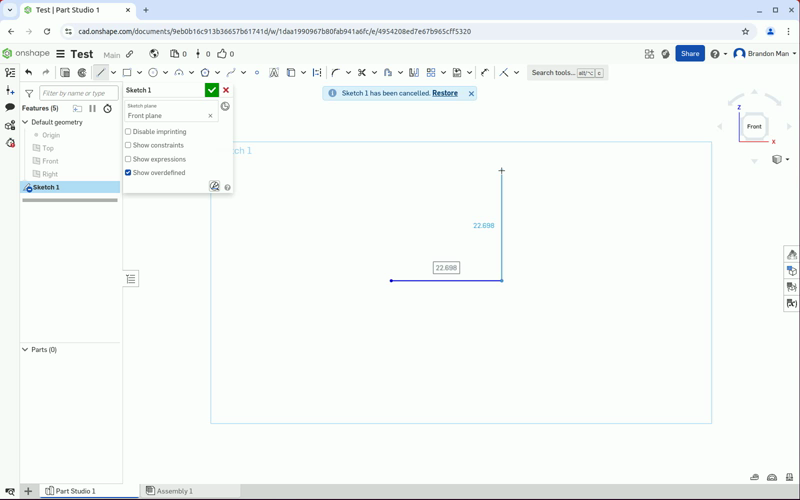
key_up(shift)
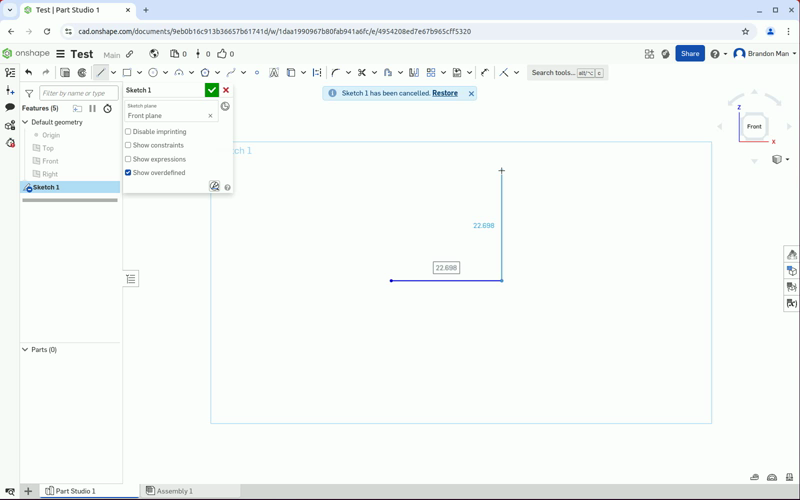
key_down(shift)
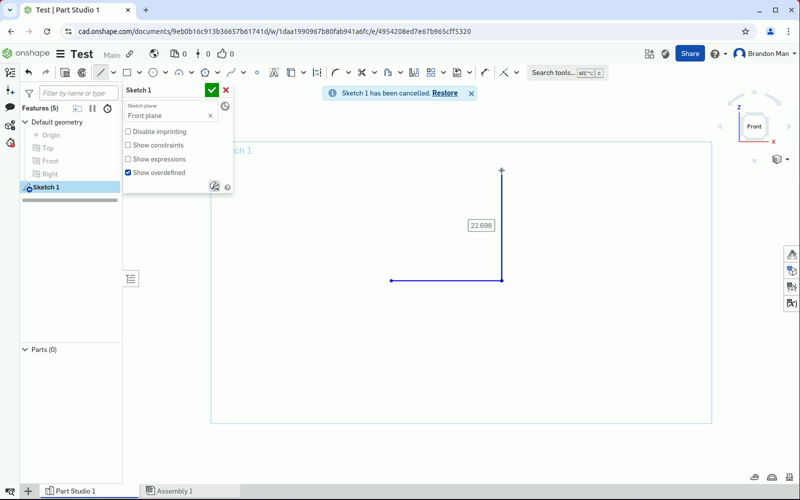
mouse_move(391, 170)
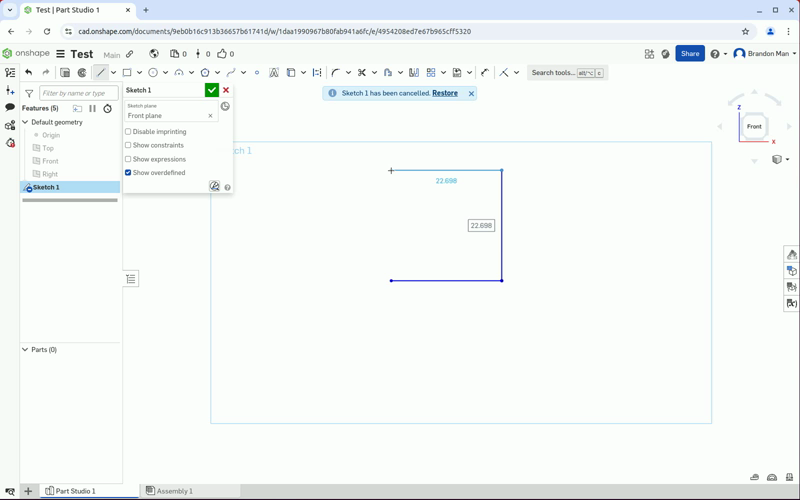
click(391, 170)
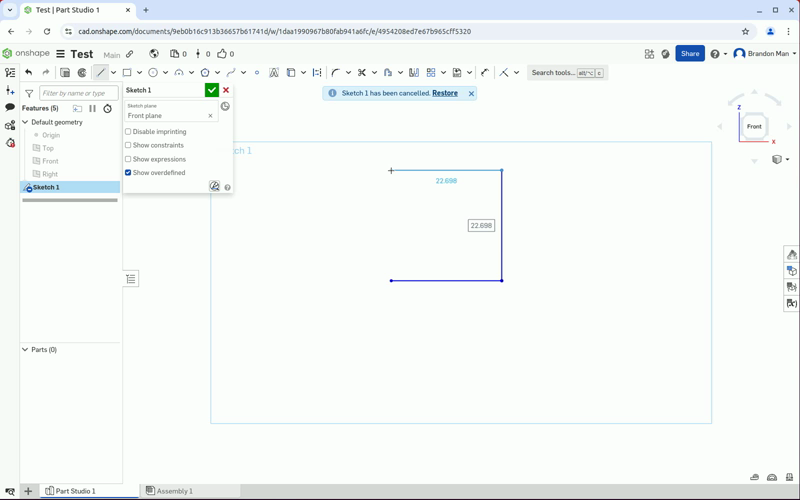
key_up(shift)
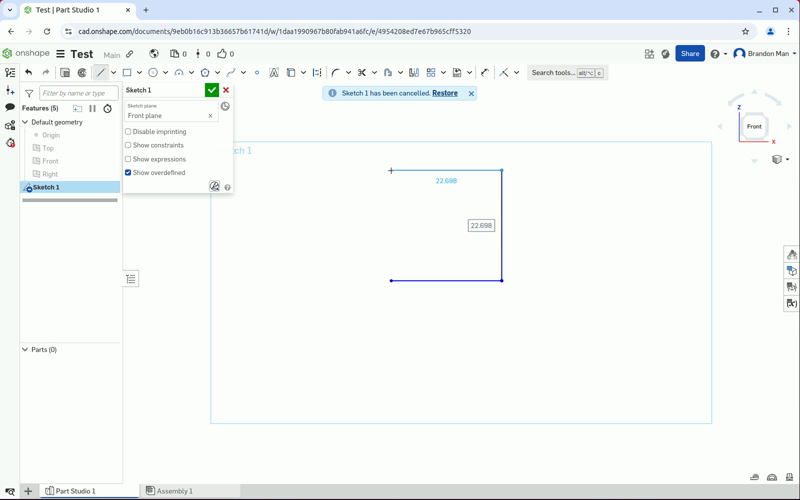
key_down(shift)
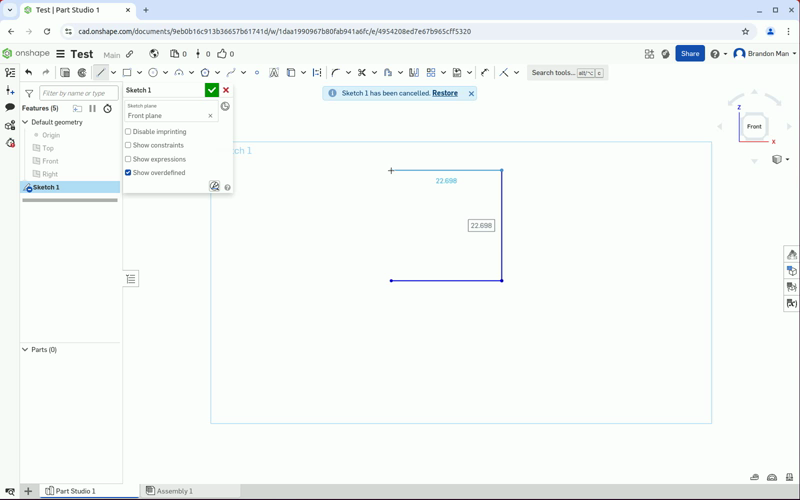
mouse_move(391, 280)
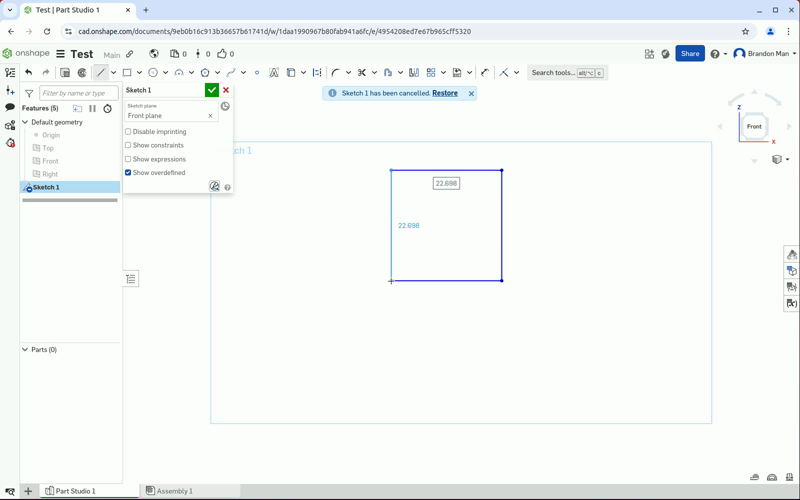
key_up(shift)
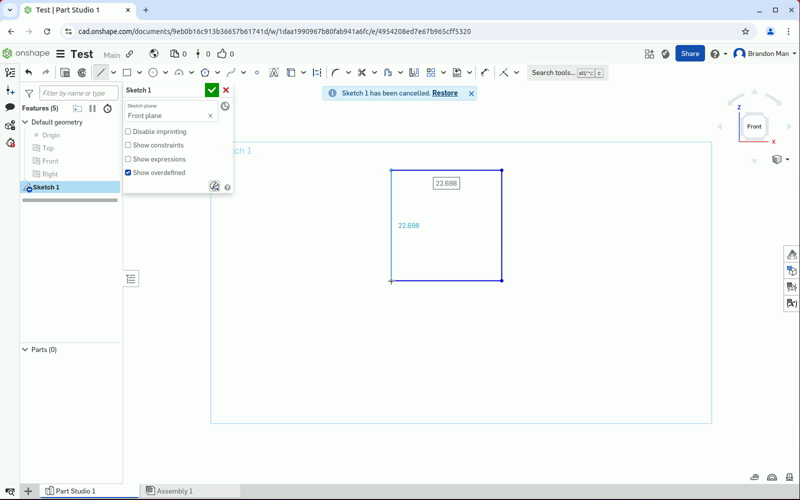
click(391, 280)
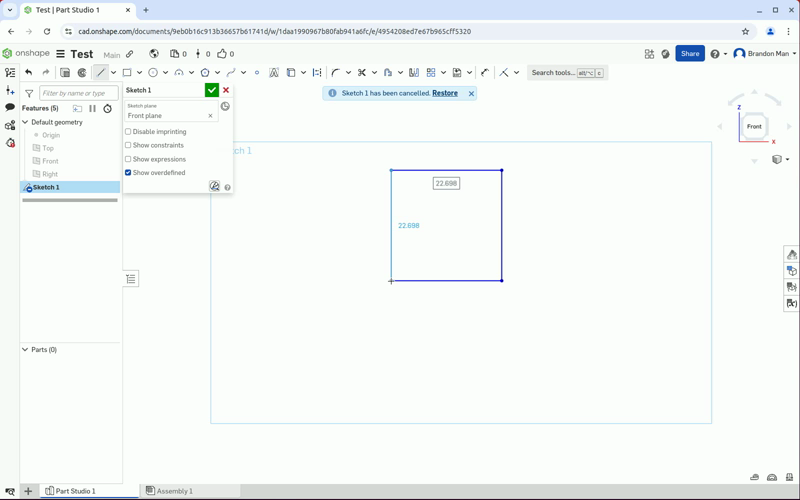
key(esc)
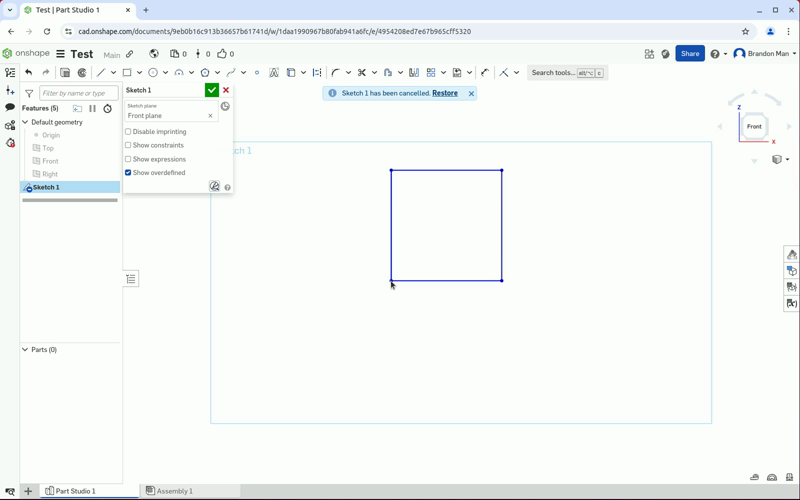
mouse_move(472, 221)
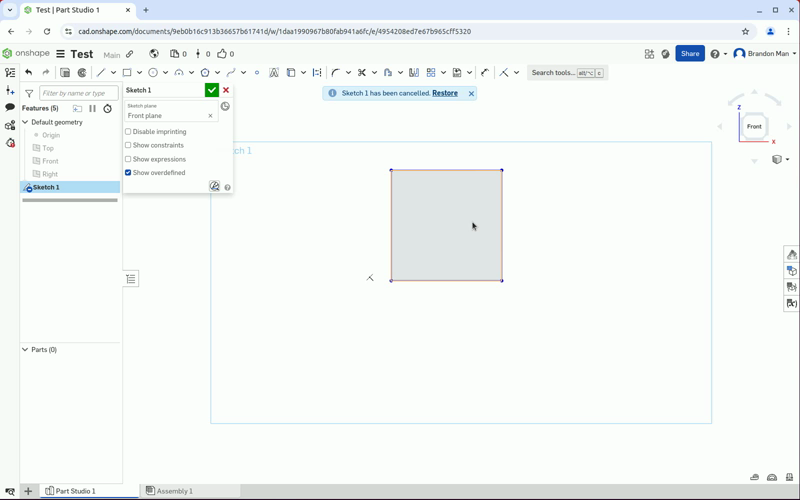
click(472, 221)
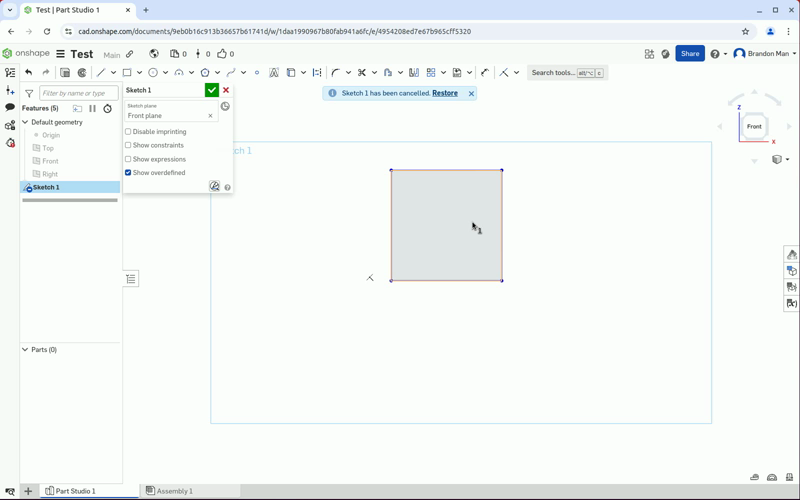
mouse_move(73, 352)
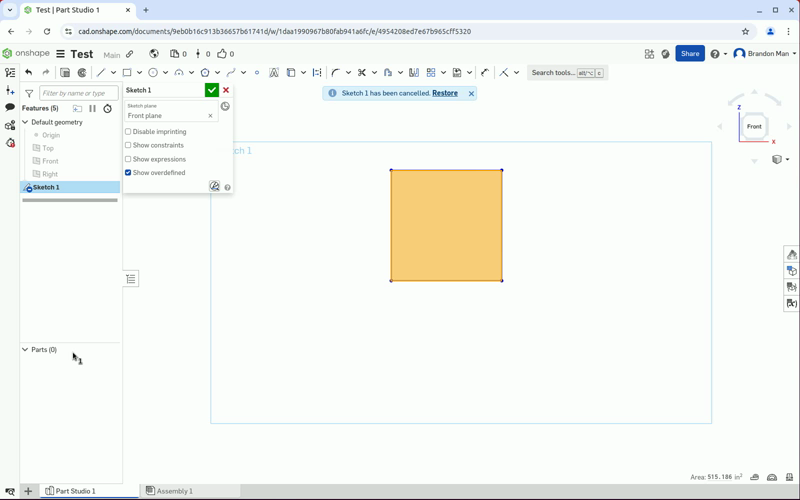
key(shift+y)
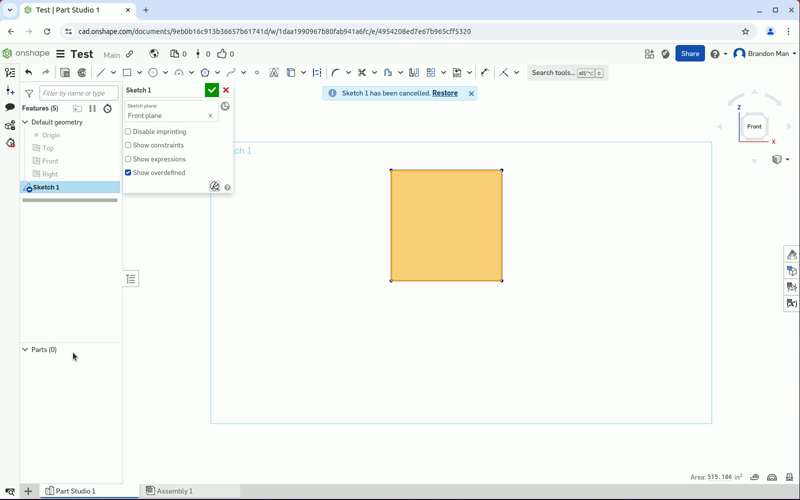
key(shift+e)
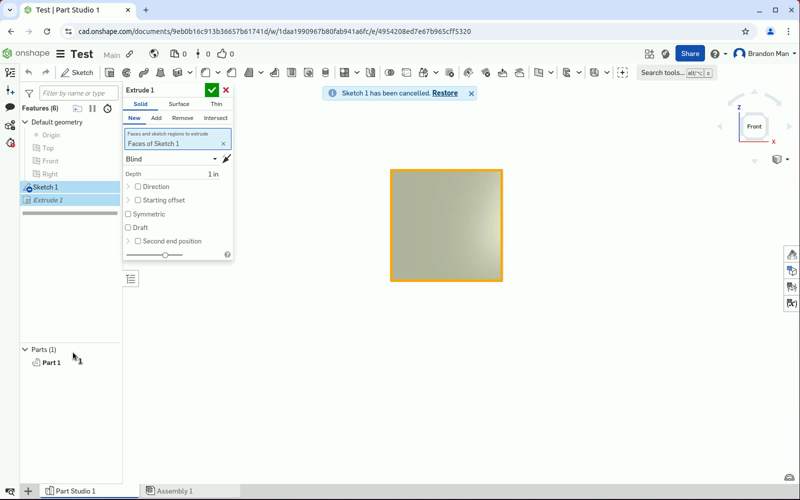
mouse_move(143, 106)
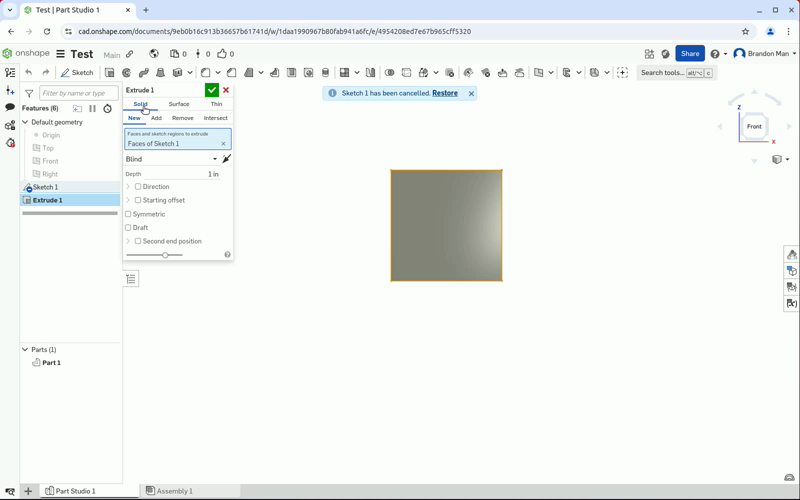
click(143, 106)
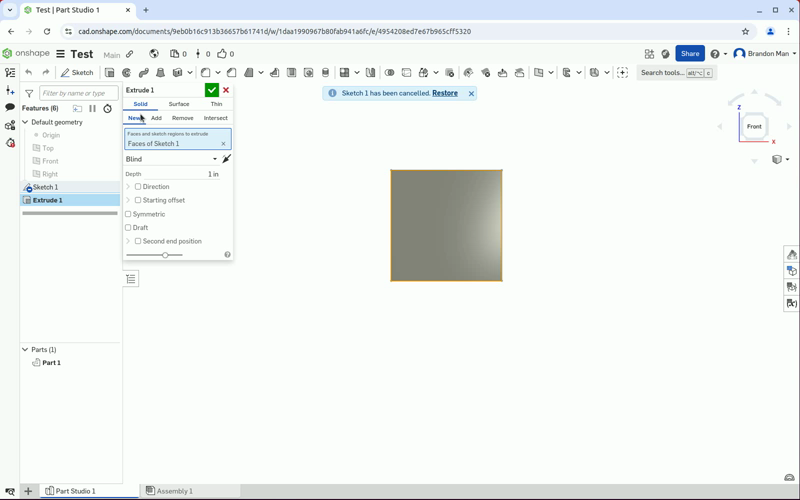
mouse_move(137, 120)
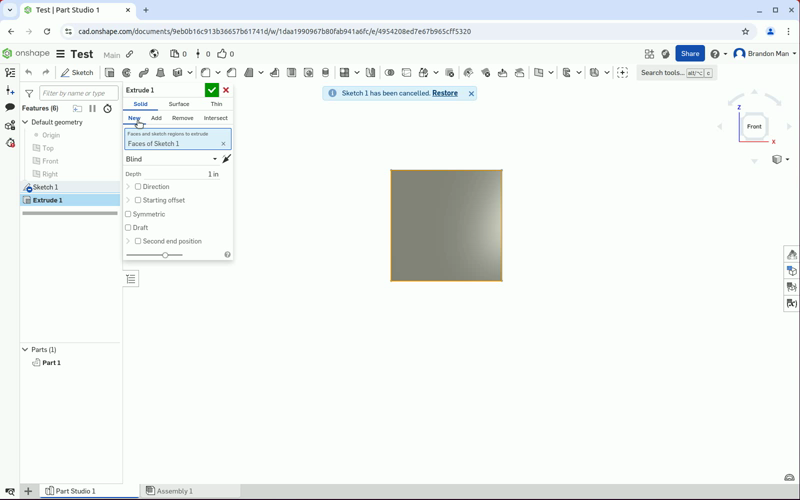
click(137, 120)
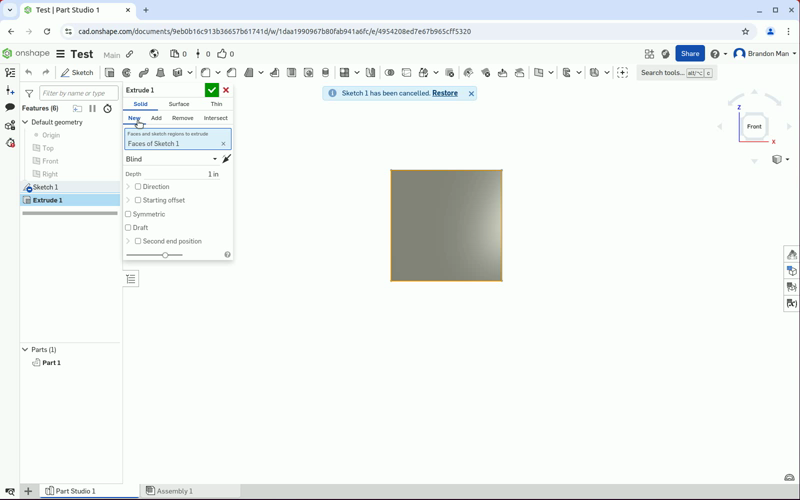
key(tab, 4)
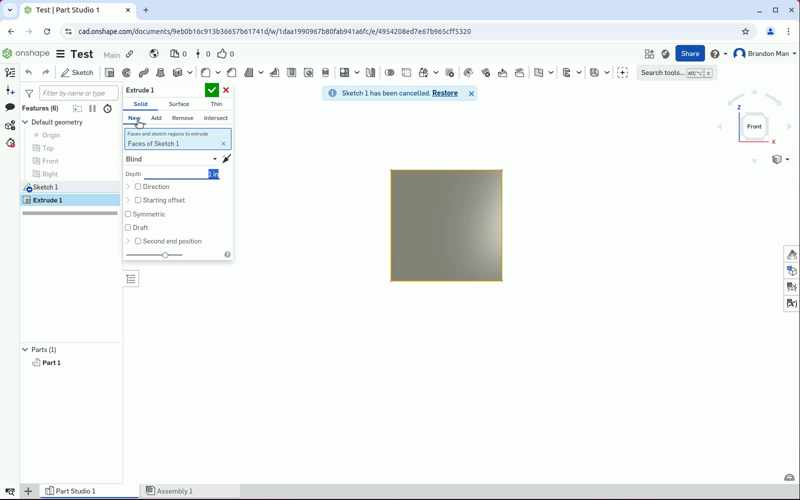
text(22.627)
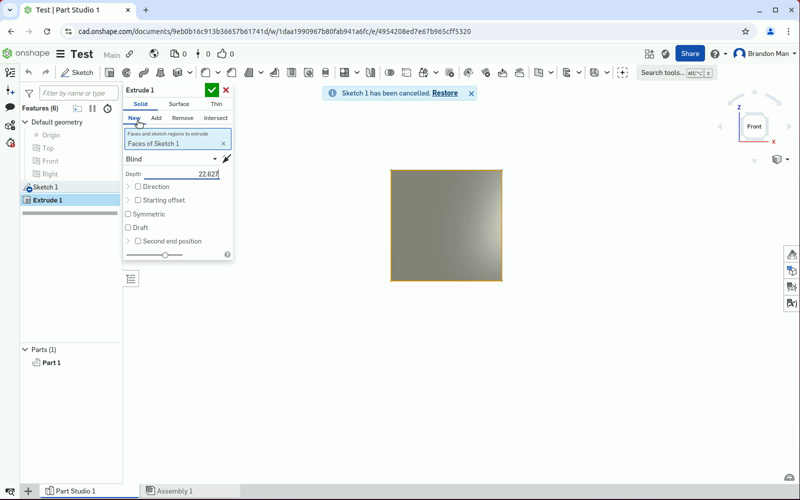
key(enter)
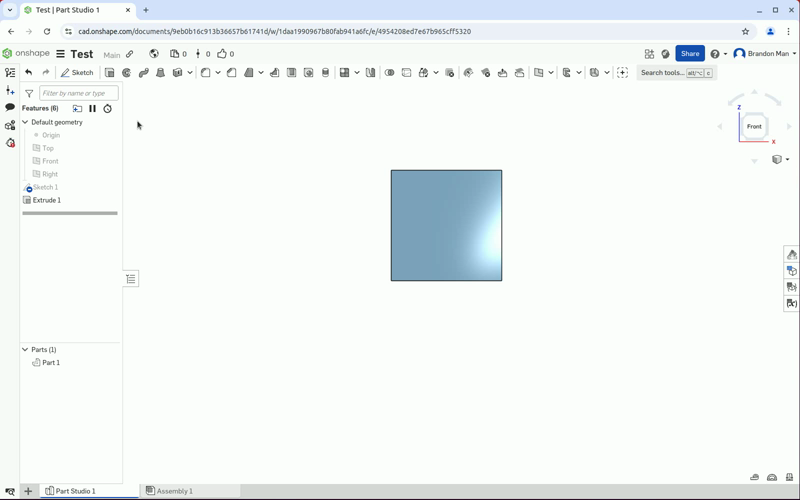
key(shift+h)
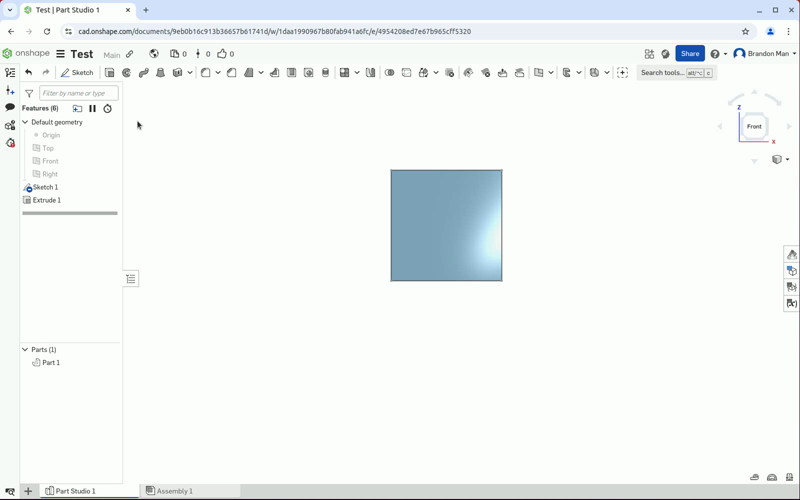
key(shift+h)
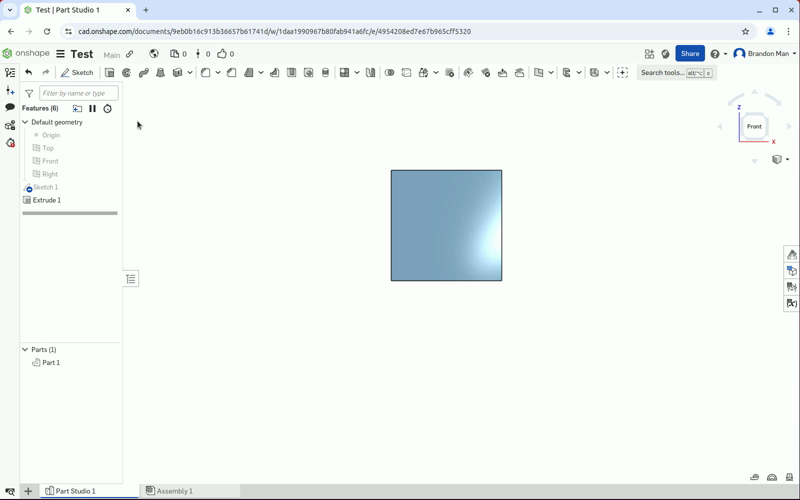
mouse_move(73, 189)
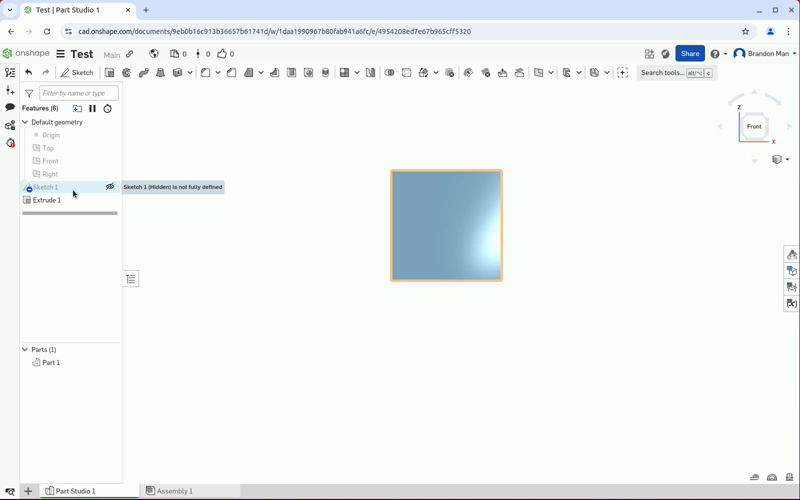
click(73, 189)
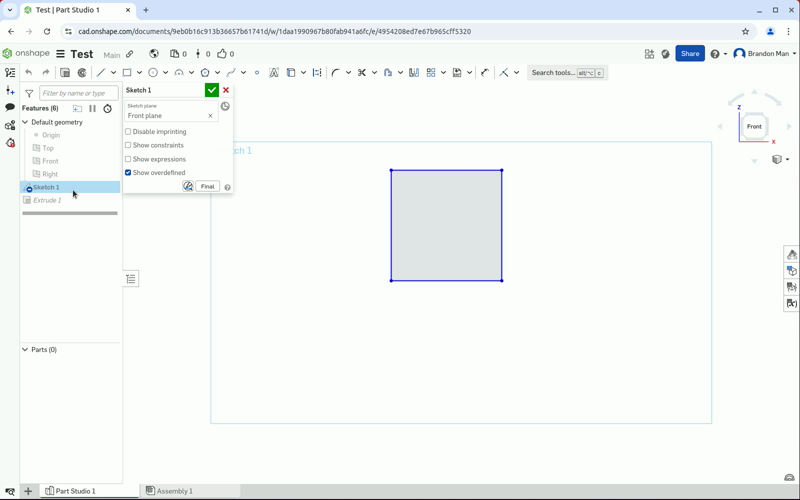
mouse_move(229, 92)
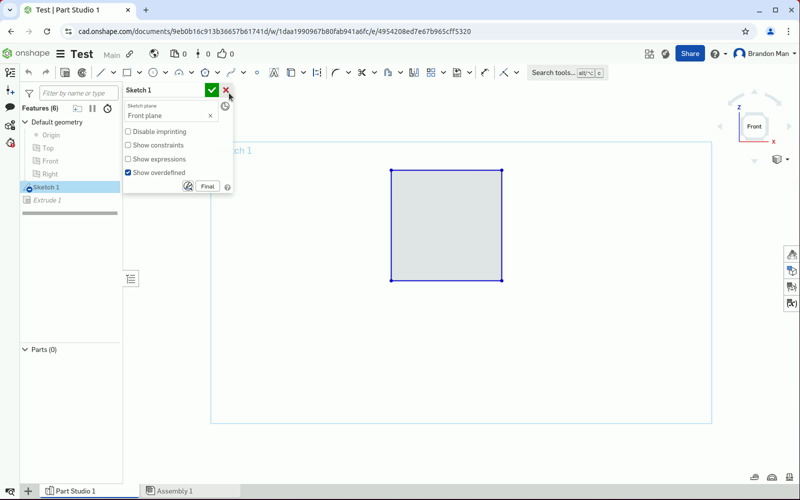
click(229, 92)
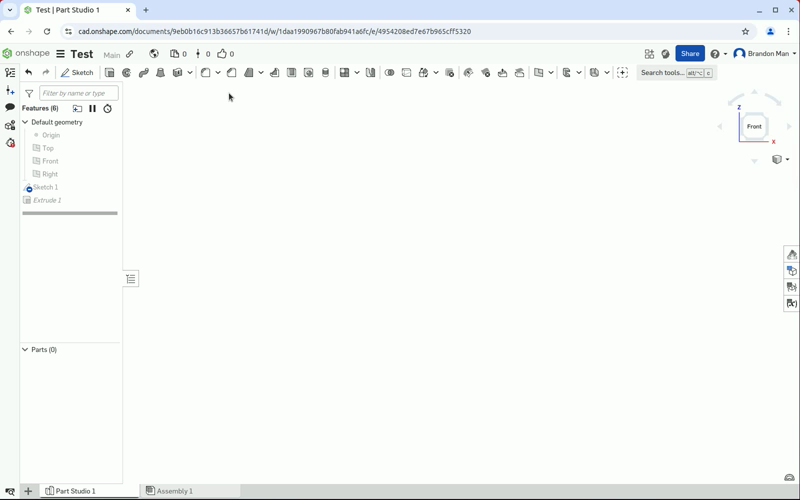
mouse_move(73, 352)
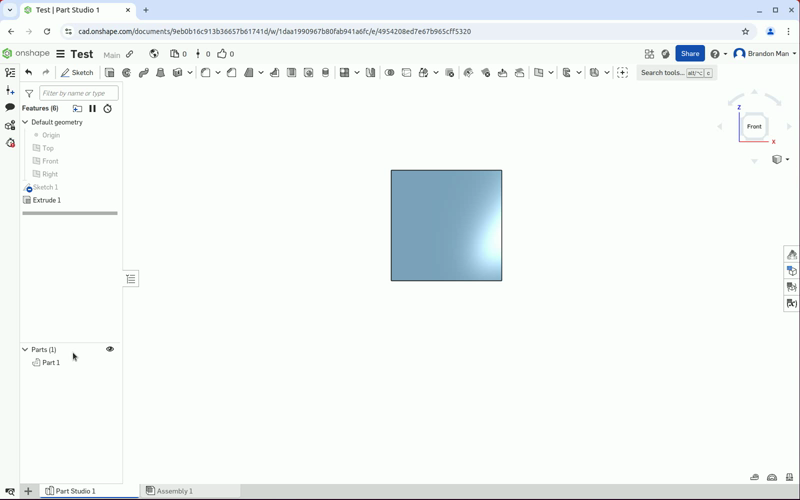
key(y)
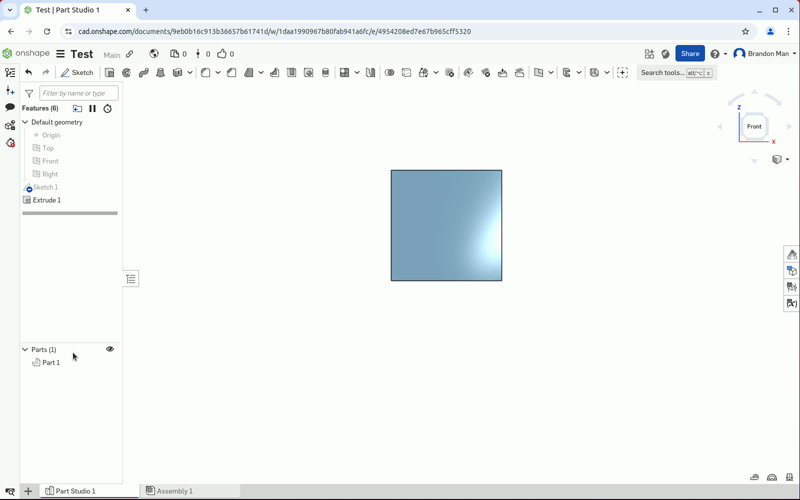
key(shift+p)
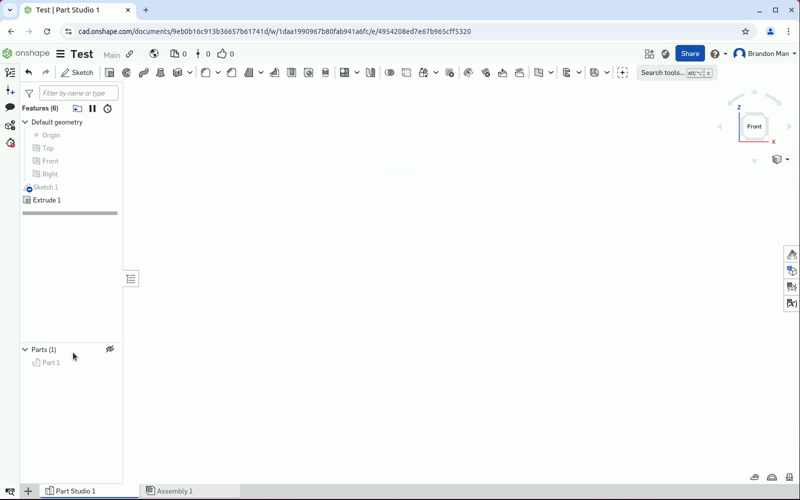
key(space)
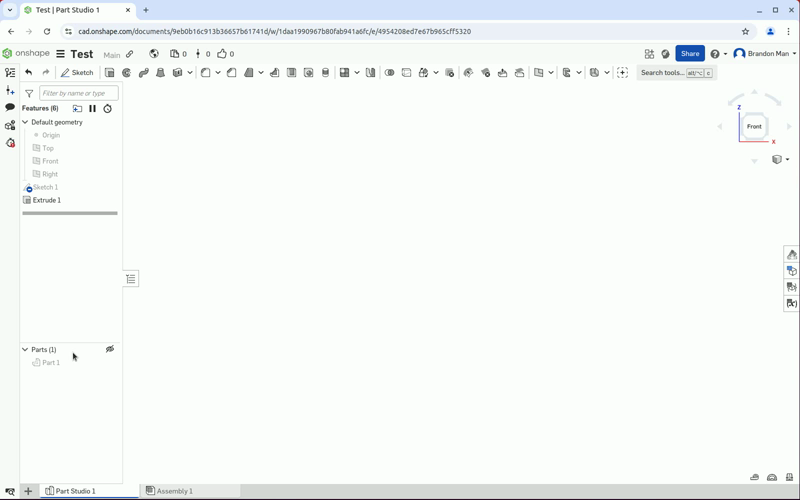
key_down(shift)
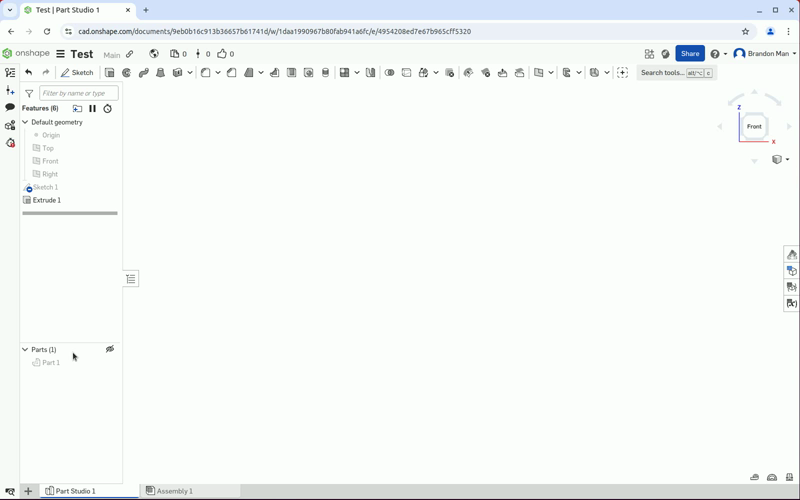
key(down)
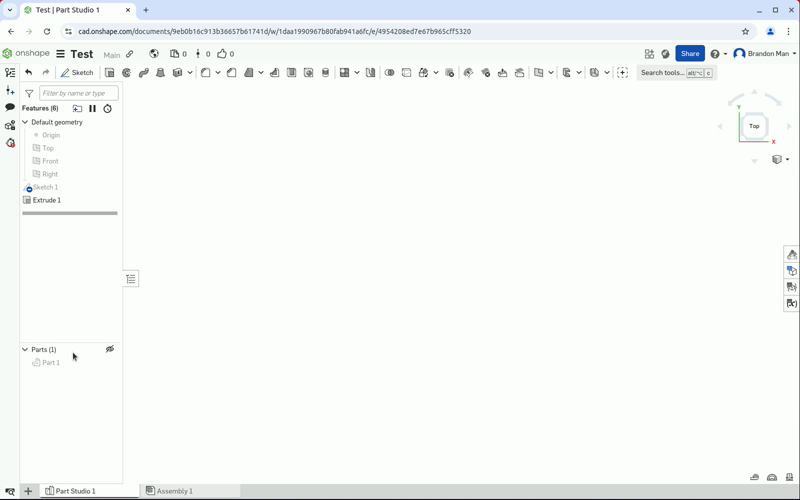
key_up(shift)
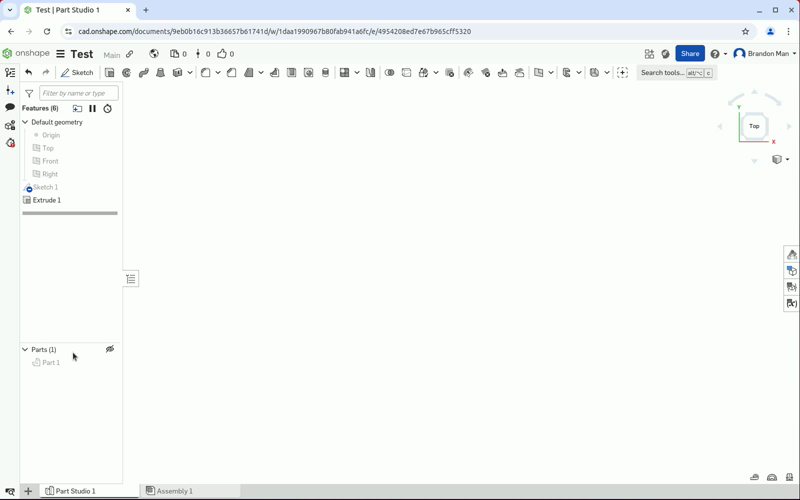
mouse_move(73, 352)
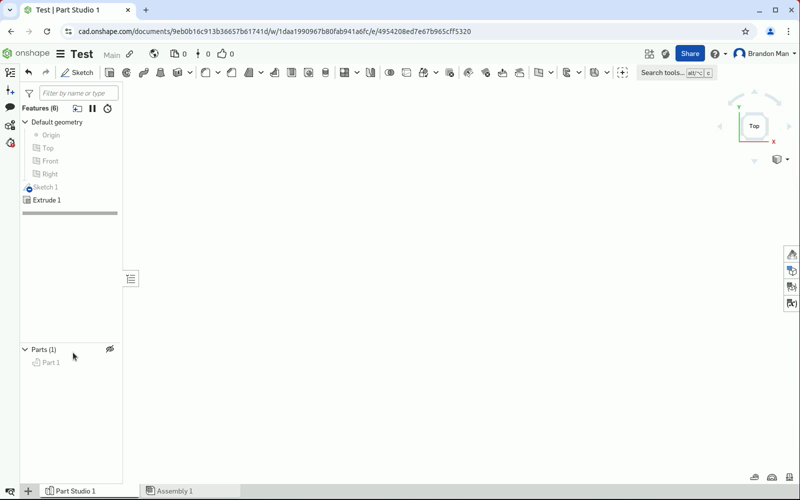
key(shift+y)
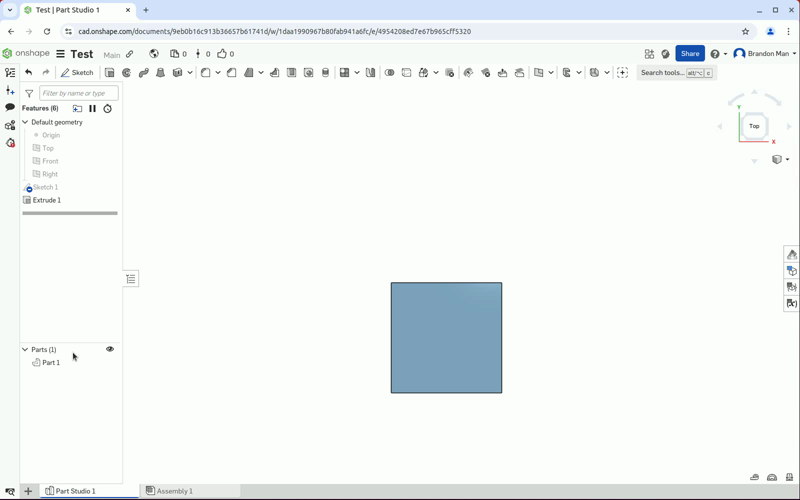
mouse_move(541, 75)
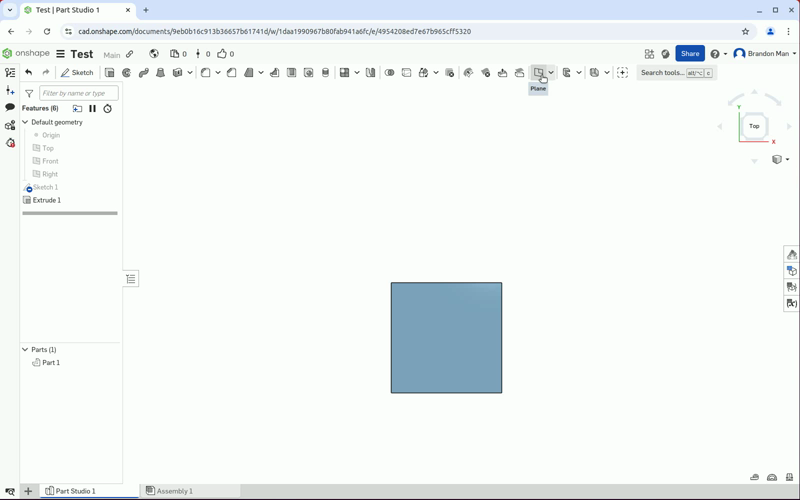
click(541, 75)
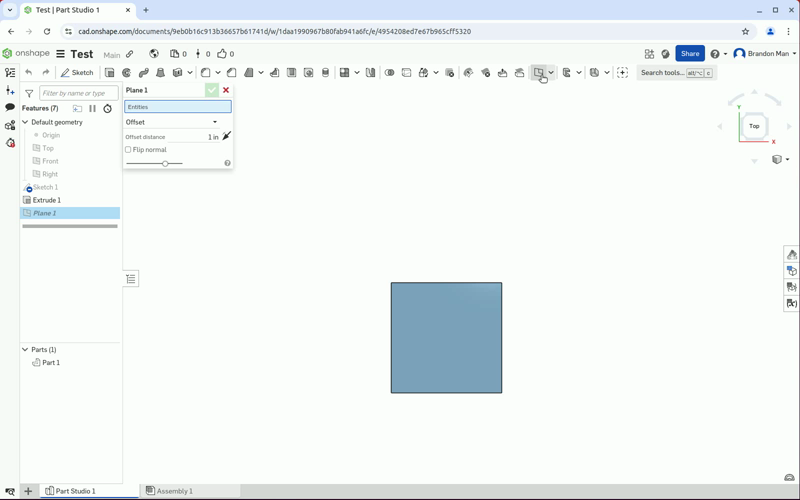
mouse_move(73, 150)
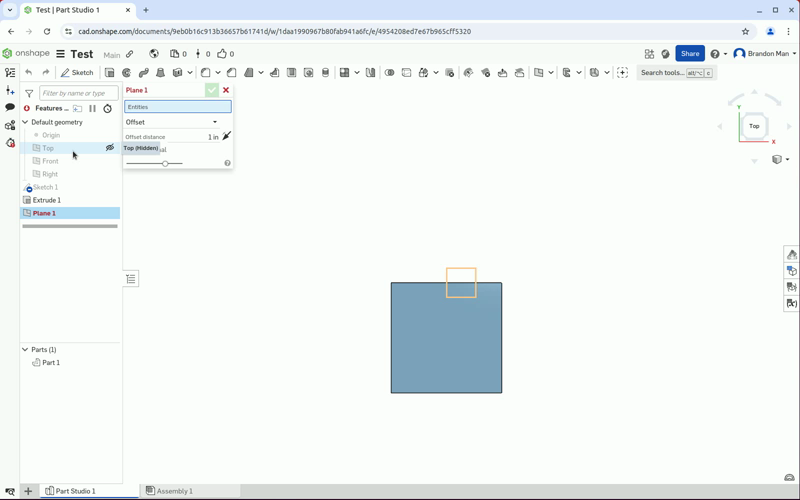
click(73, 150)
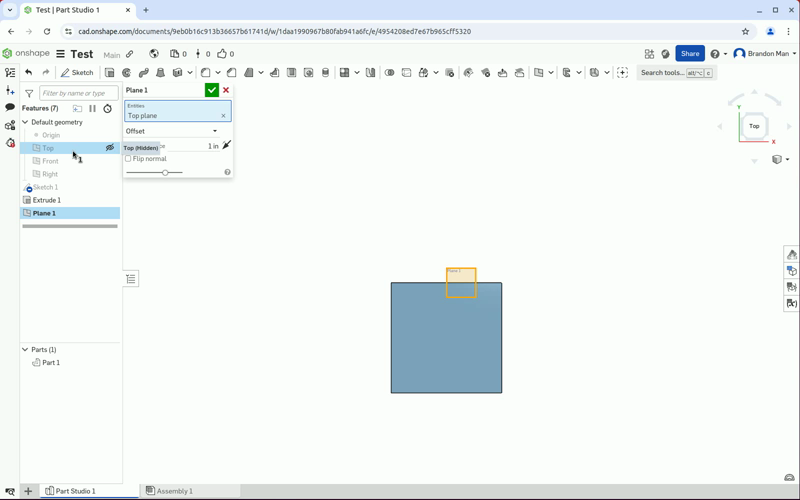
key(tab, 2)
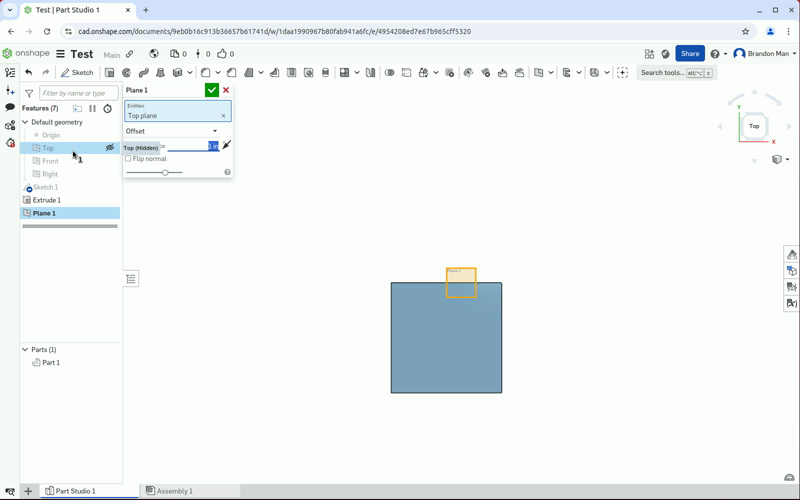
text(23.108)
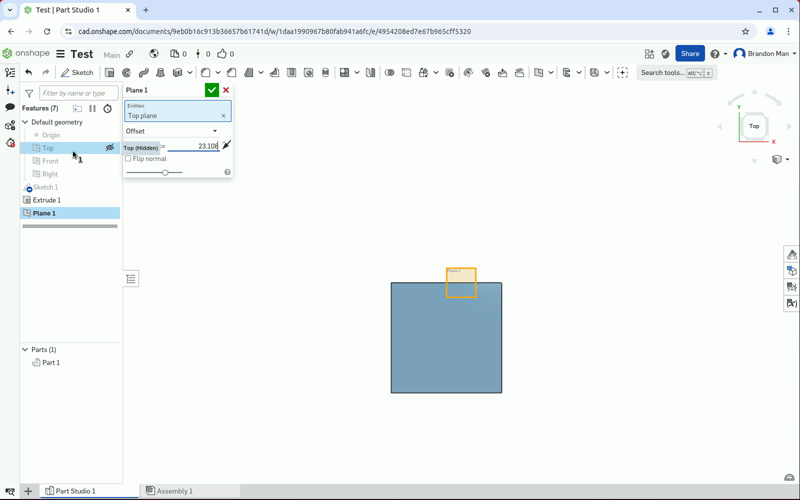
key(enter, 2)
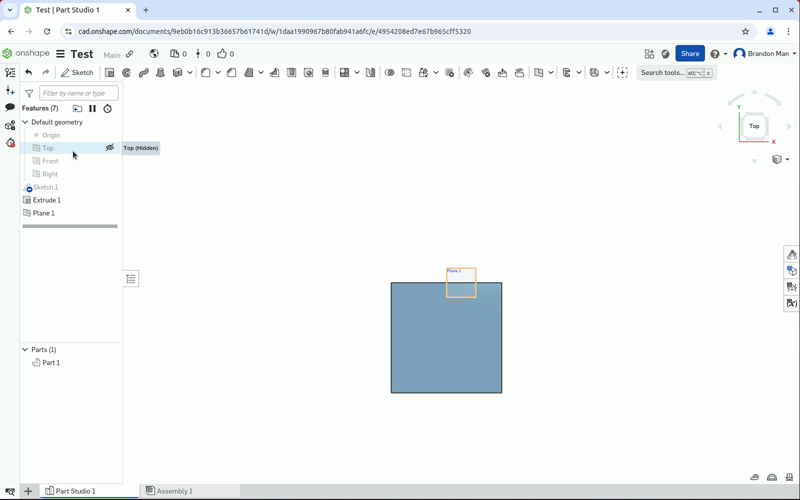
key(shift+s)
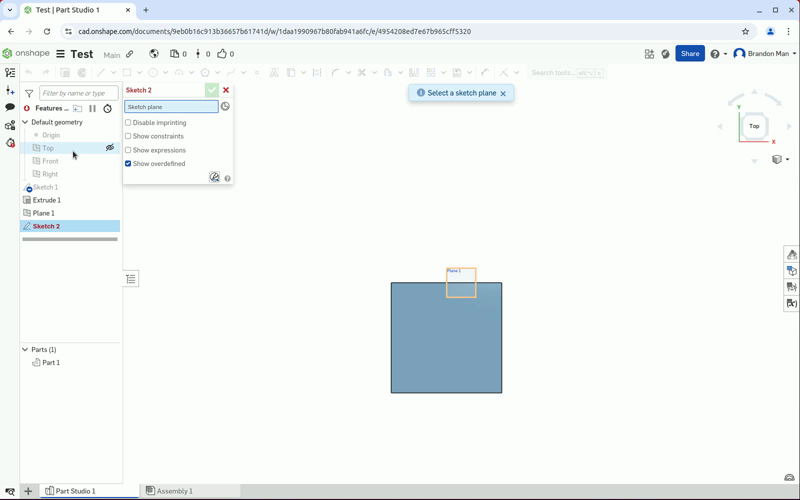
mouse_move(73, 215)
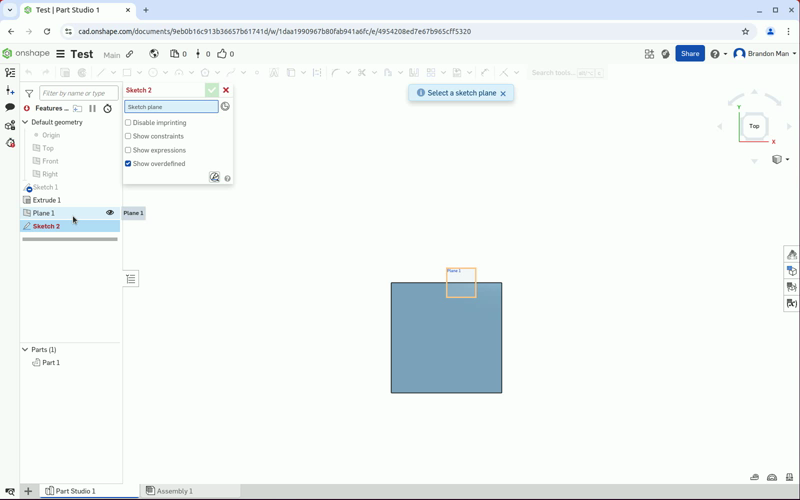
click(73, 215)
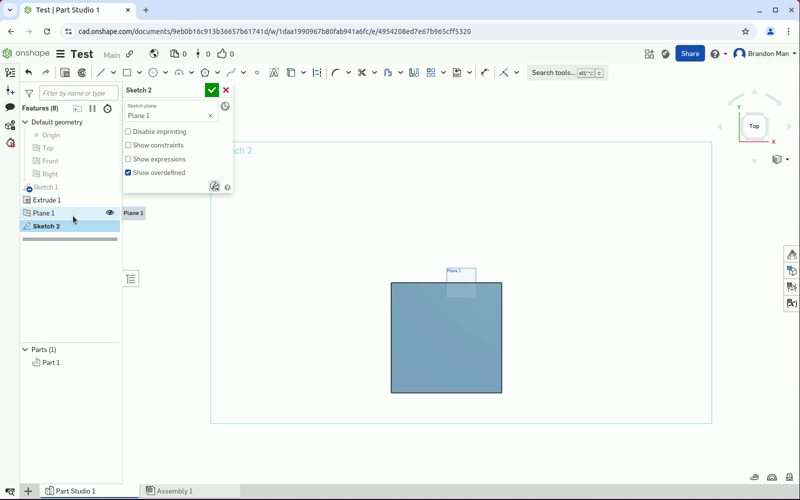
mouse_move(73, 352)
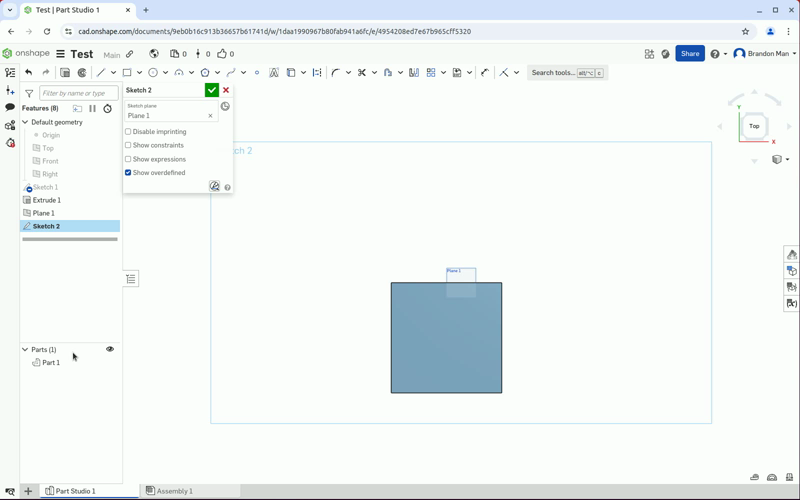
key(y)
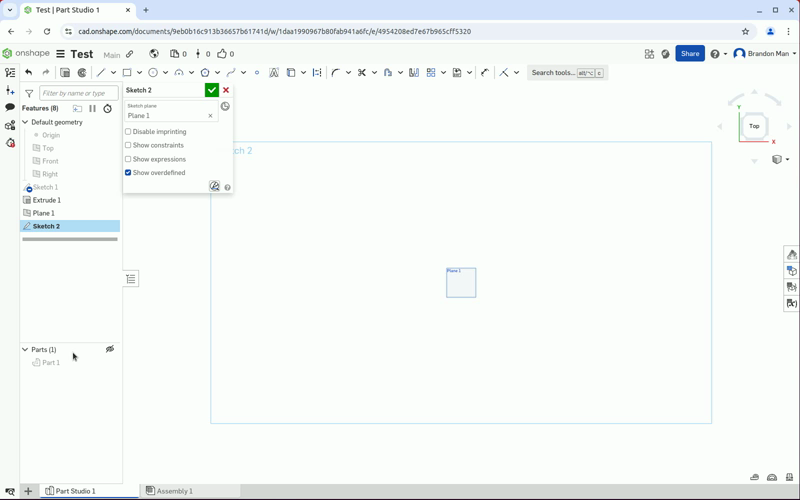
key(l)
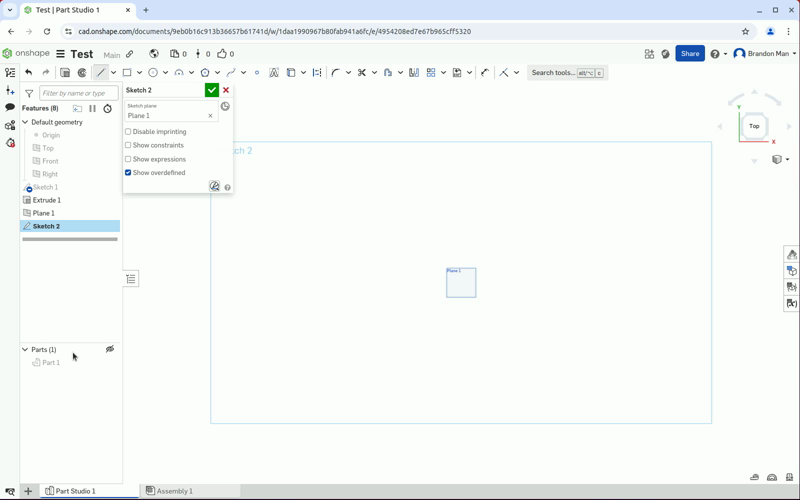
key_down(shift)
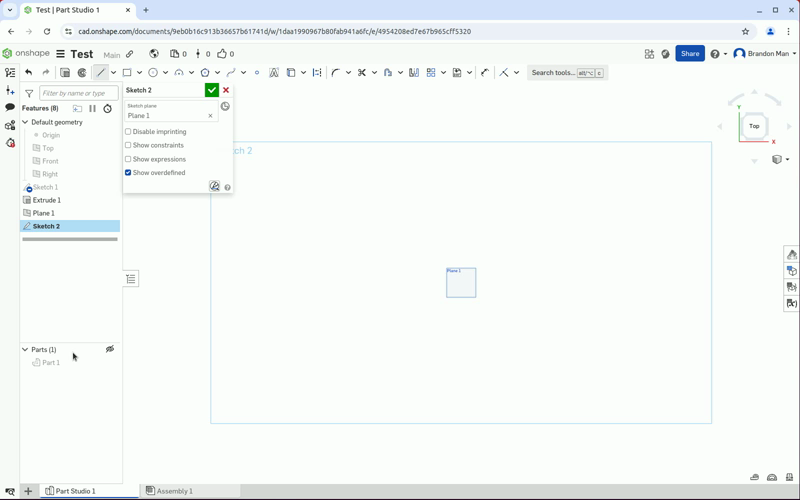
mouse_move(418, 365)
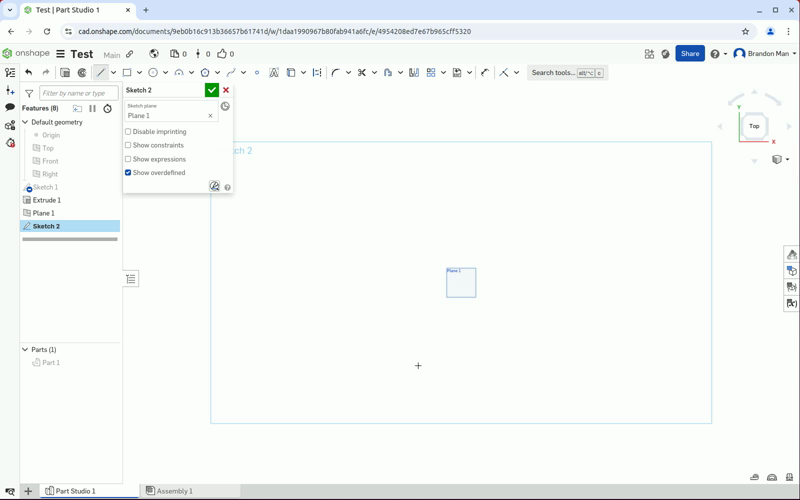
click(418, 365)
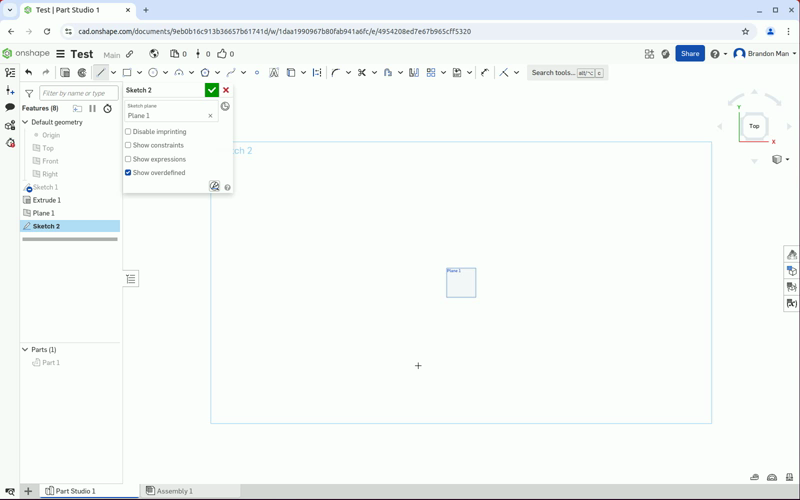
key_up(shift)
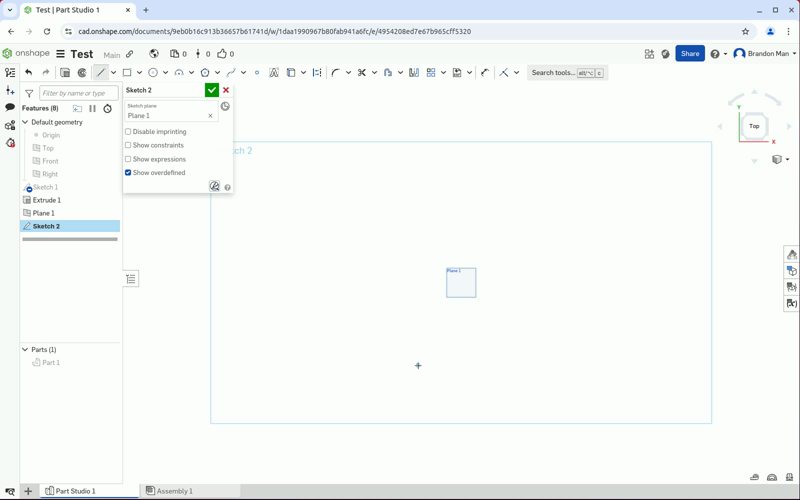
key_down(shift)
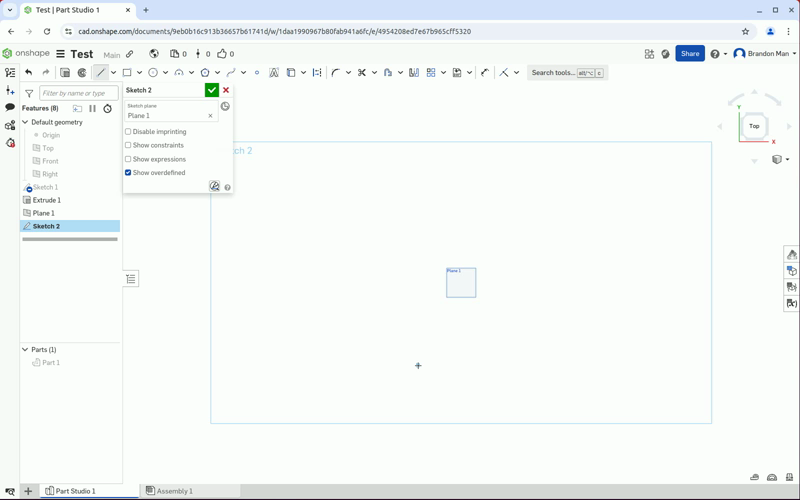
mouse_move(448, 365)
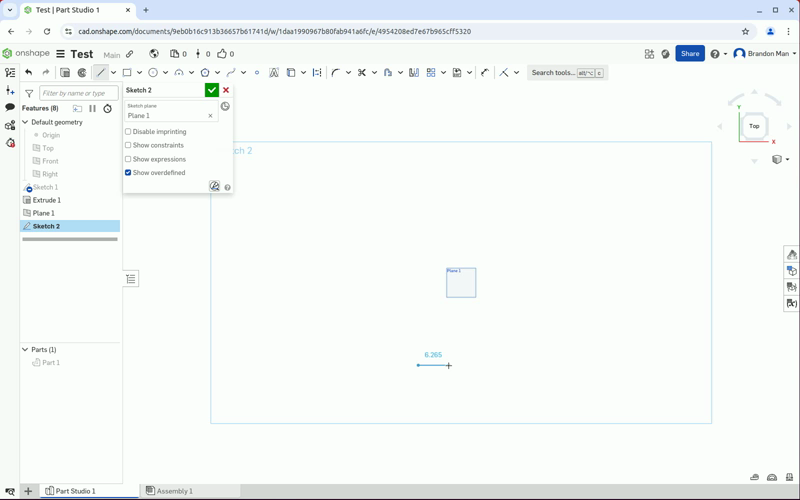
mouse_move(466, 365)
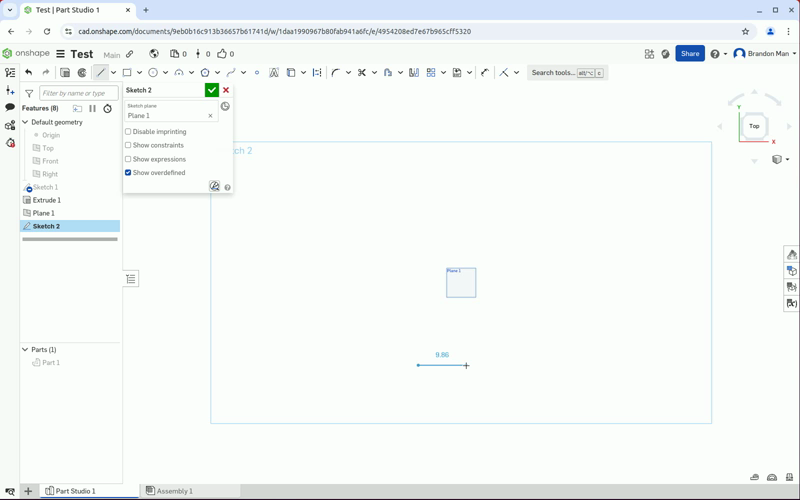
click(466, 365)
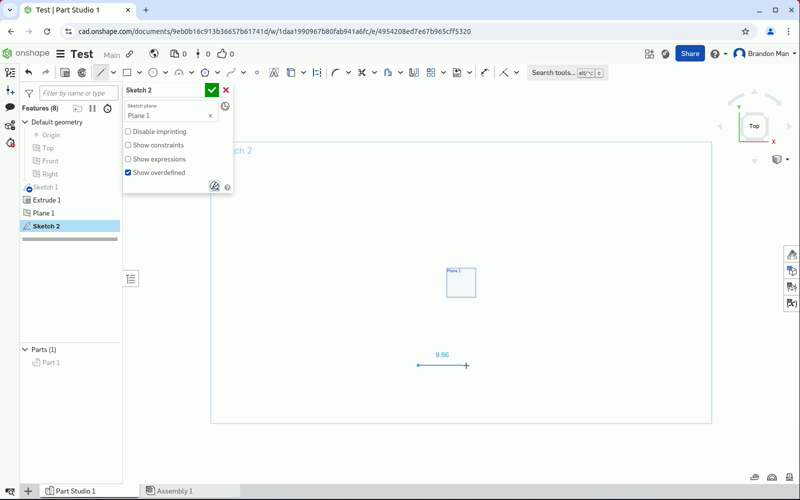
key_up(shift)
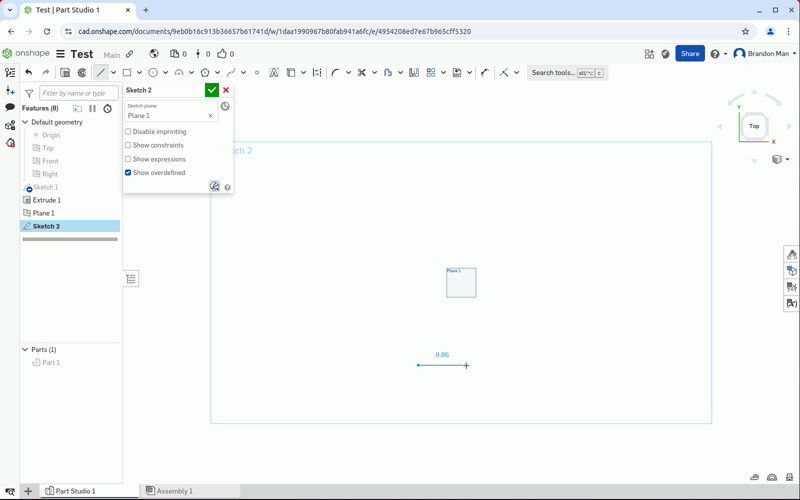
key_down(shift)
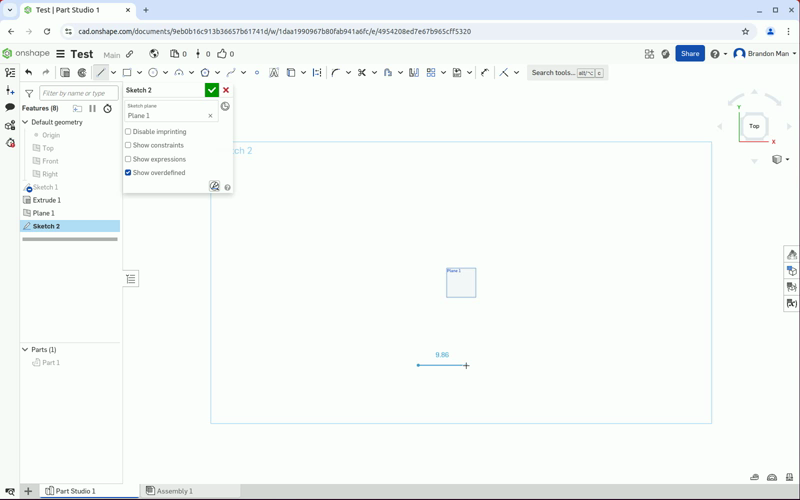
mouse_move(496, 365)
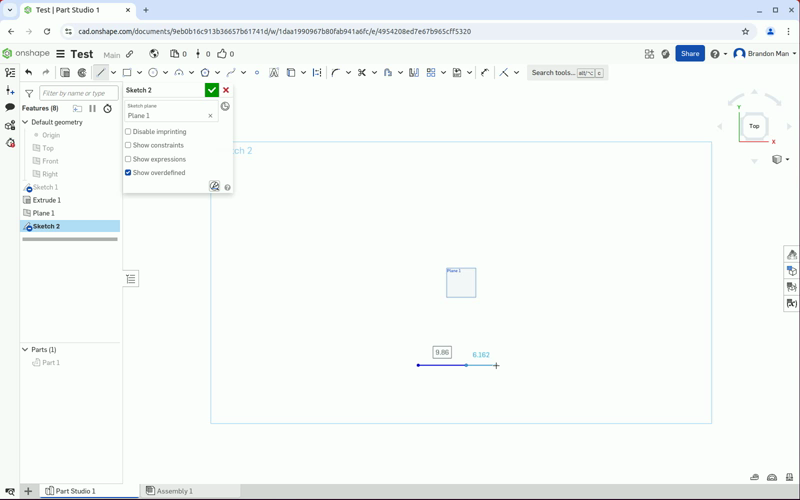
mouse_move(466, 319)
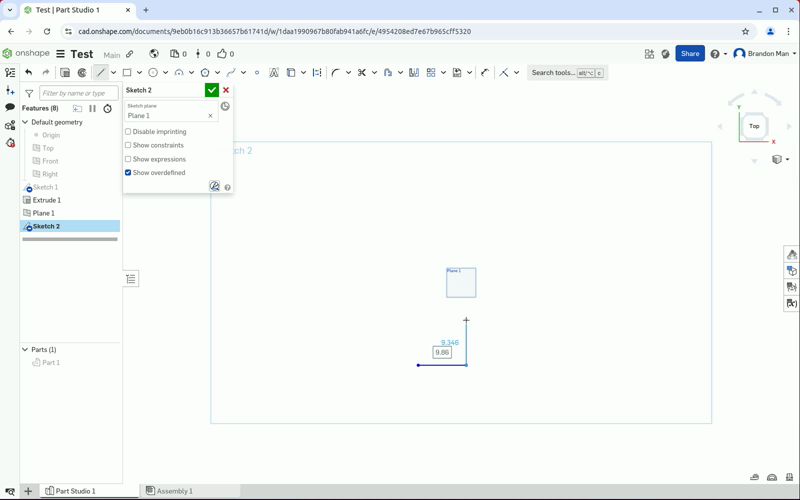
click(466, 319)
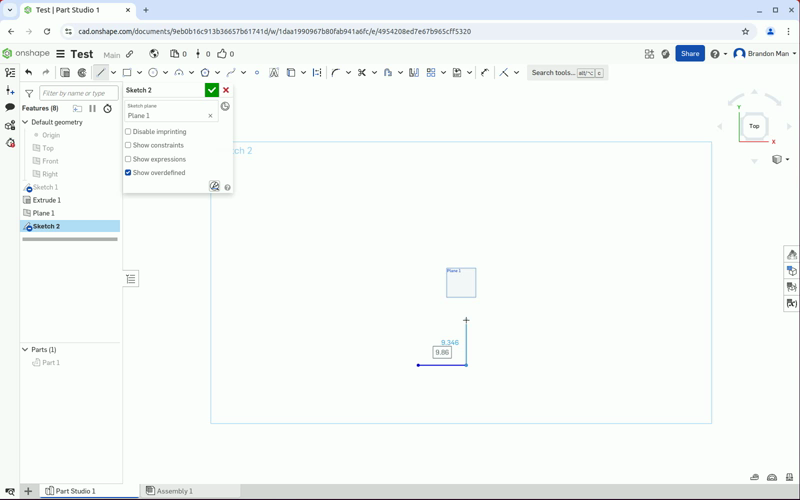
key_up(shift)
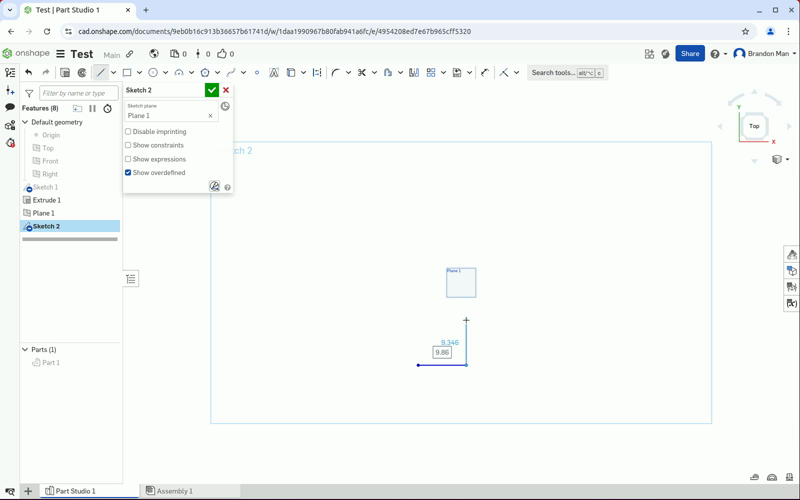
key_down(shift)
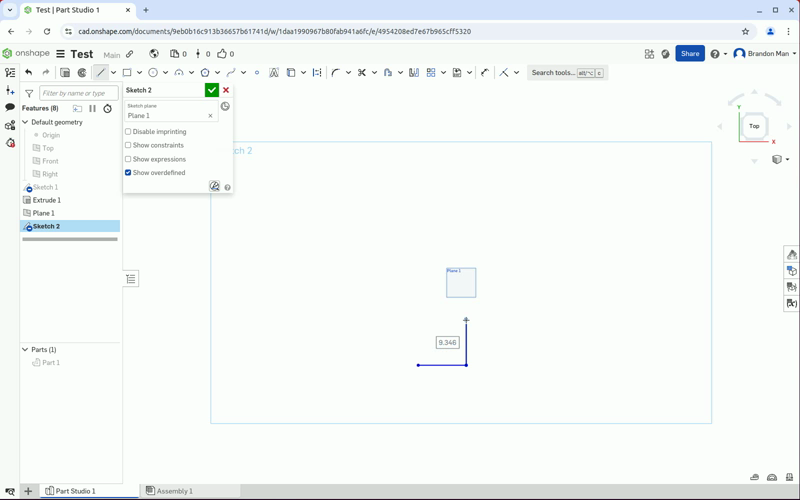
mouse_move(496, 319)
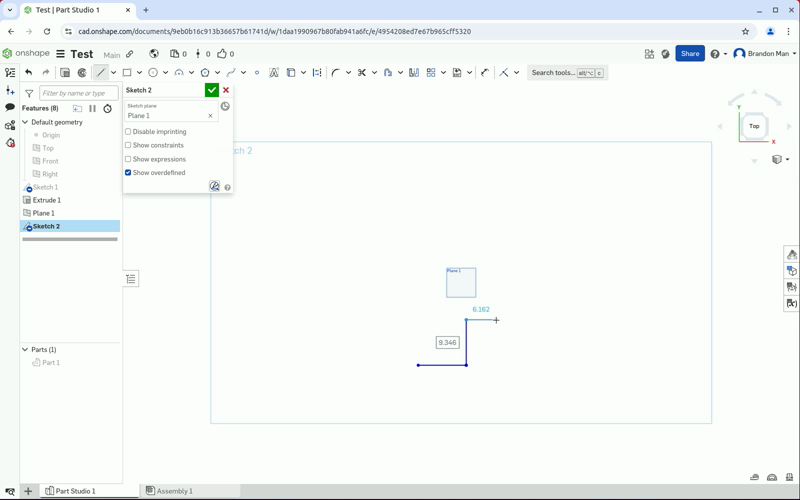
mouse_move(418, 319)
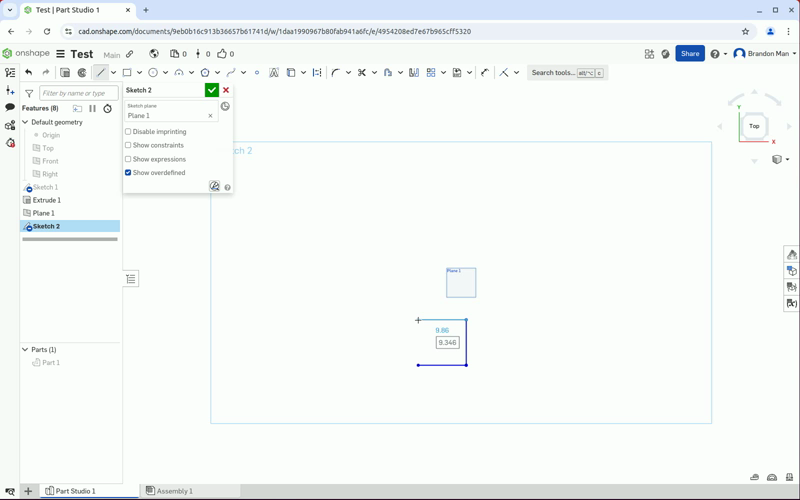
click(418, 319)
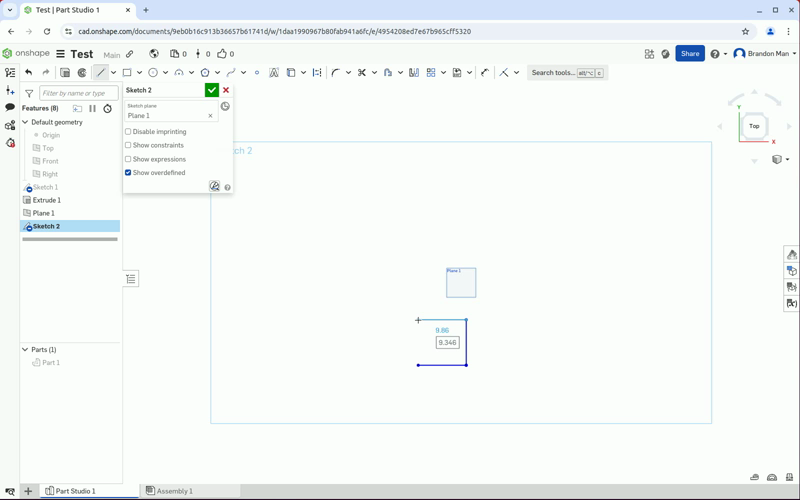
key_up(shift)
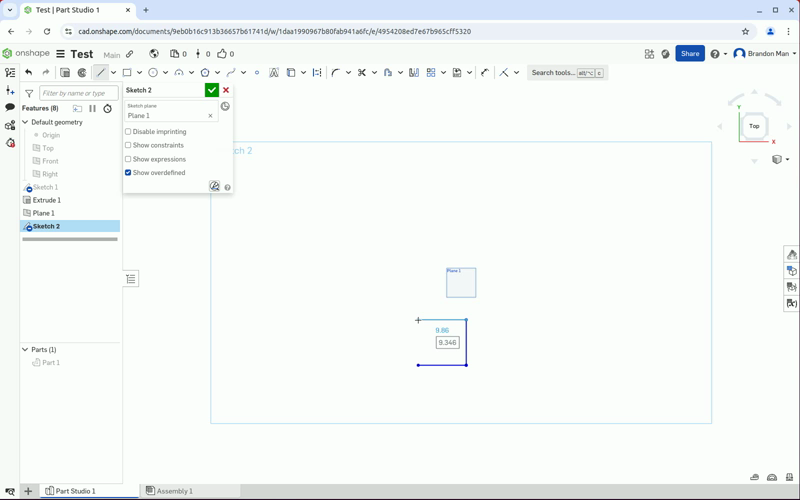
mouse_move(448, 319)
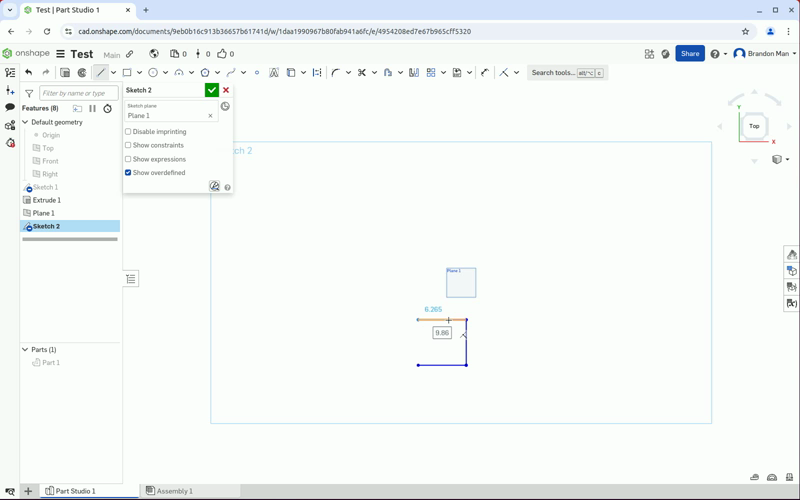
key_down(shift)
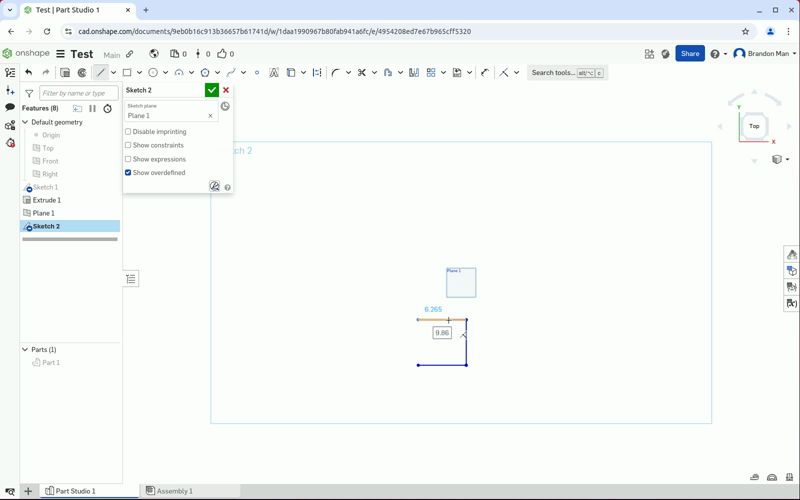
mouse_move(418, 365)
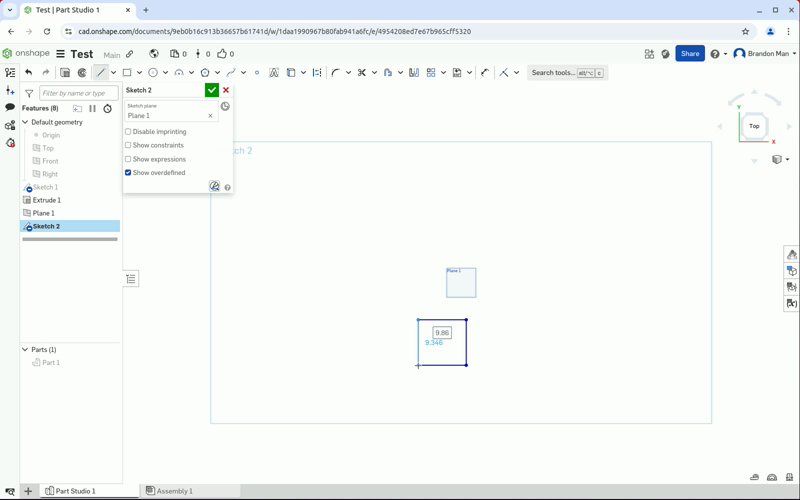
key_up(shift)
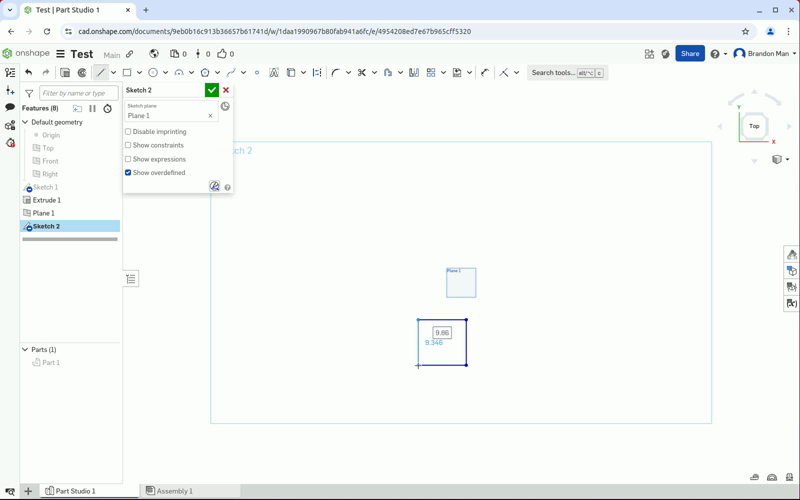
click(418, 365)
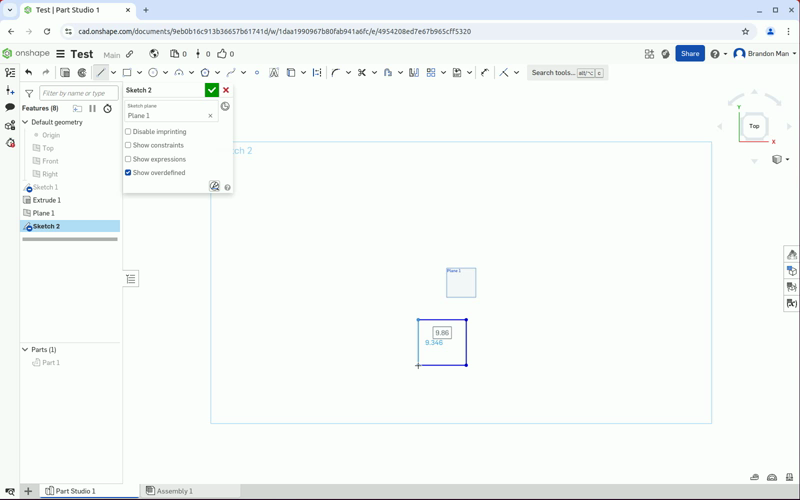
key(esc)
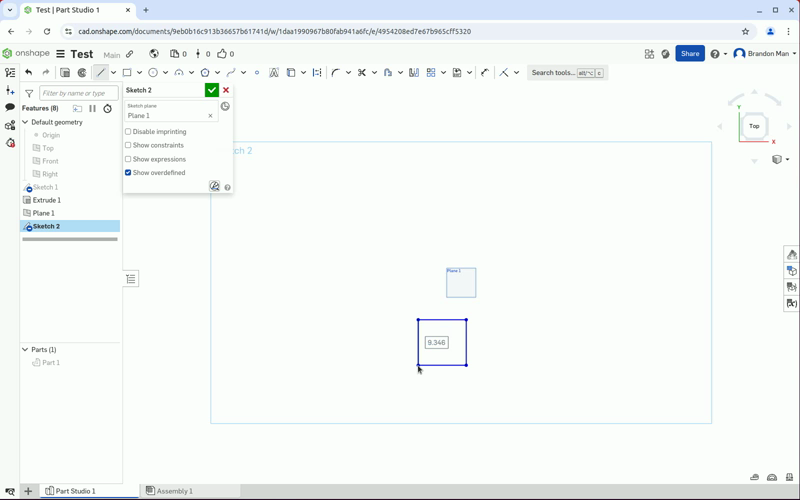
mouse_move(422, 344)
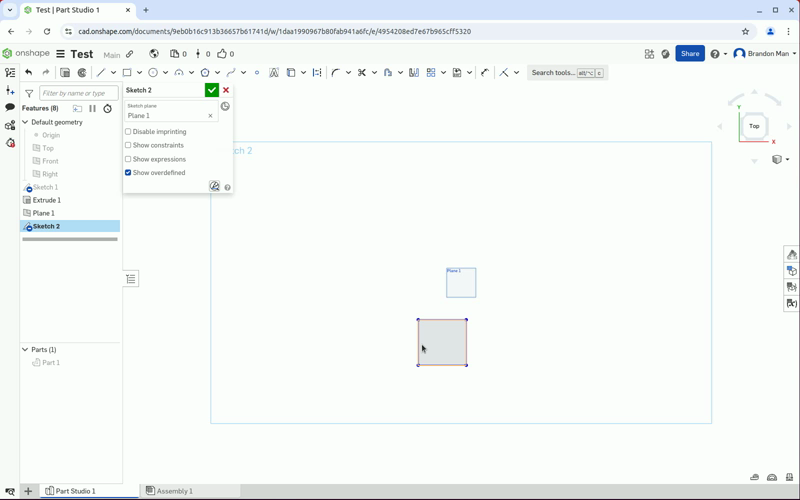
click(422, 344)
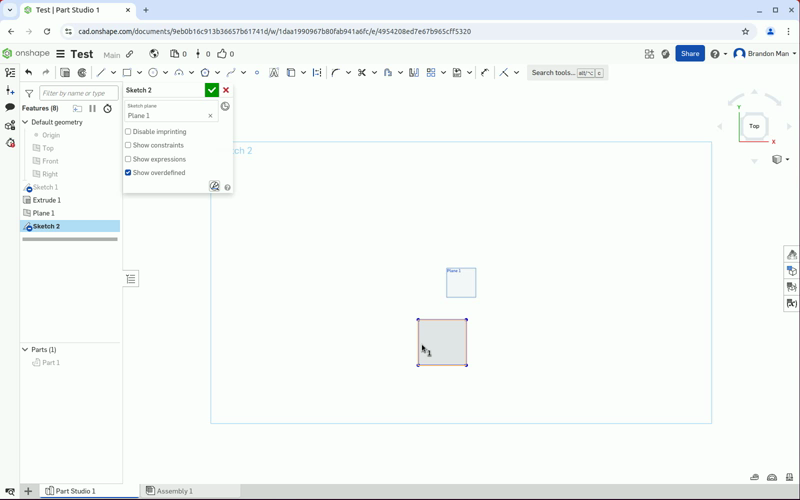
mouse_move(73, 352)
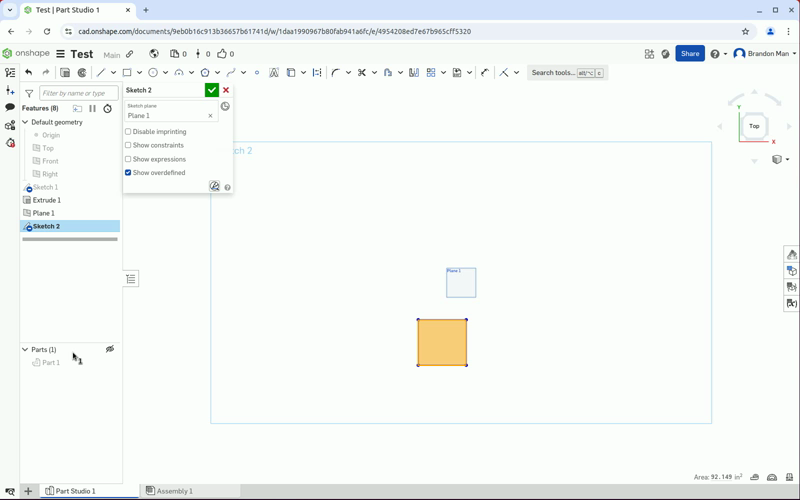
key(shift+y)
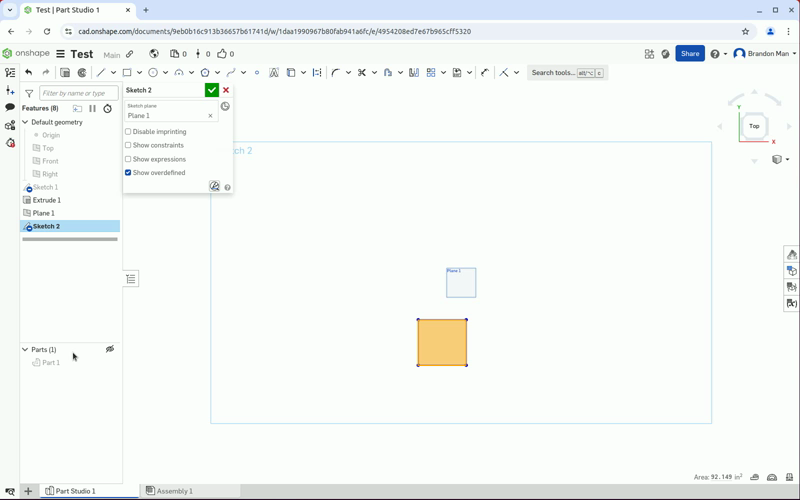
key(shift+e)
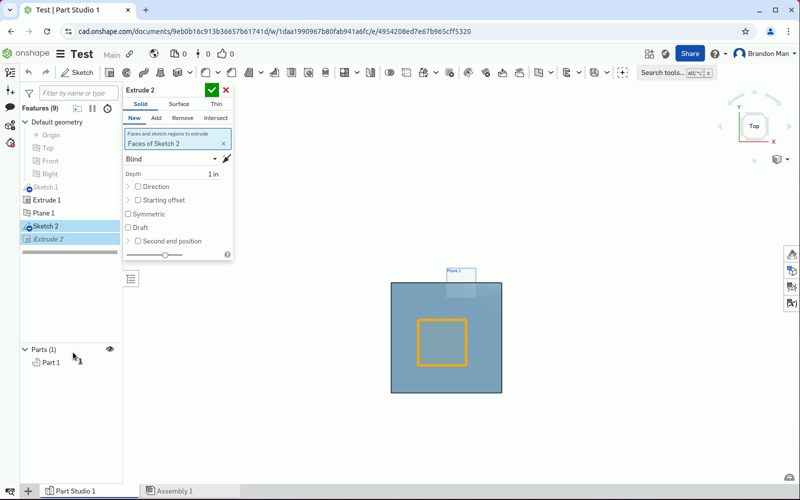
mouse_move(143, 106)
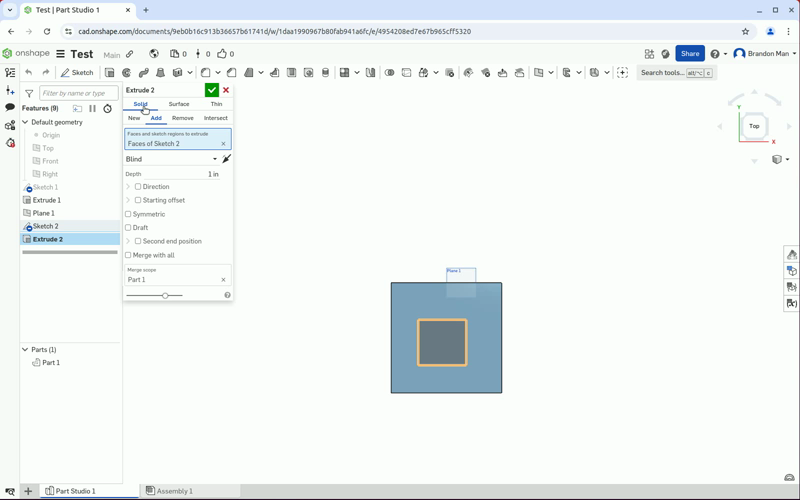
click(143, 106)
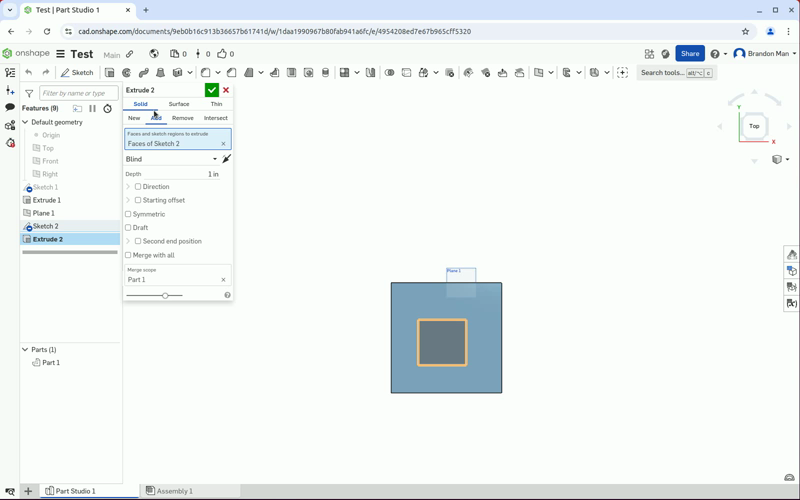
mouse_move(186, 120)
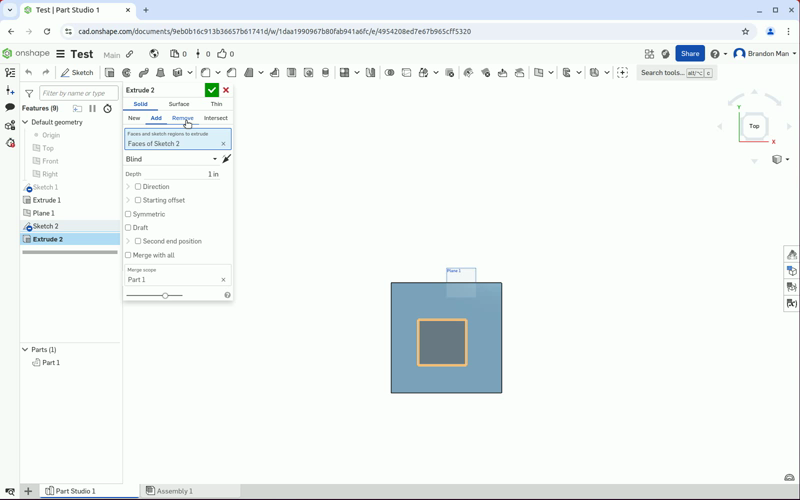
click(186, 120)
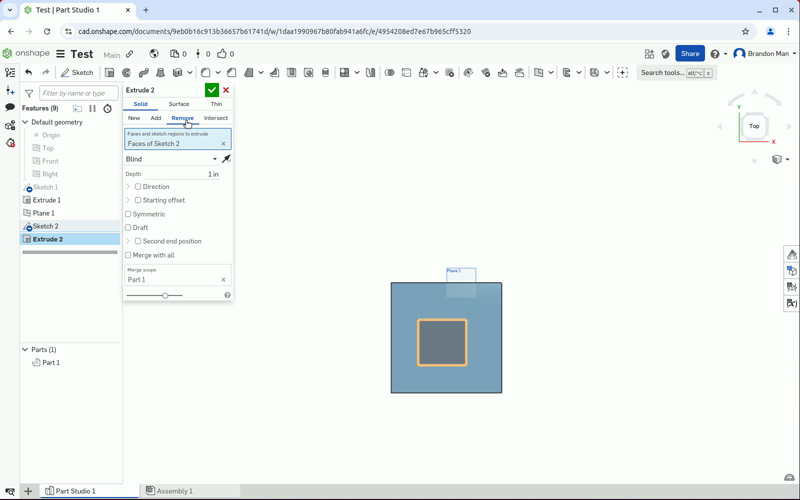
key(tab, 4)
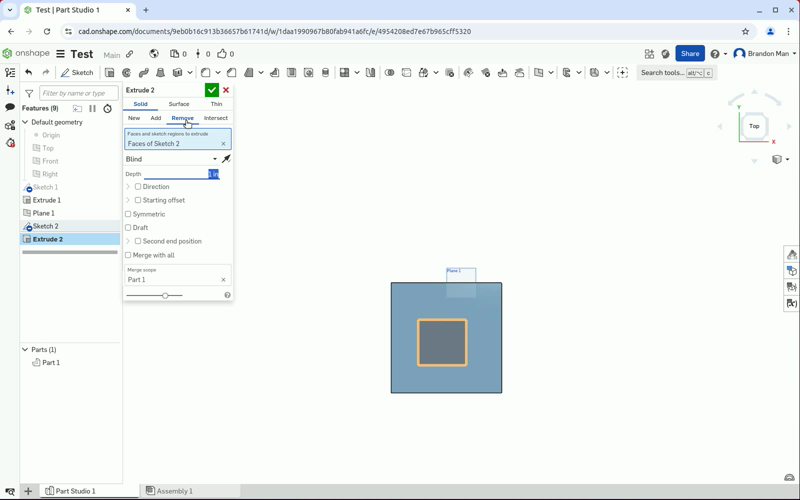
text(30.33)
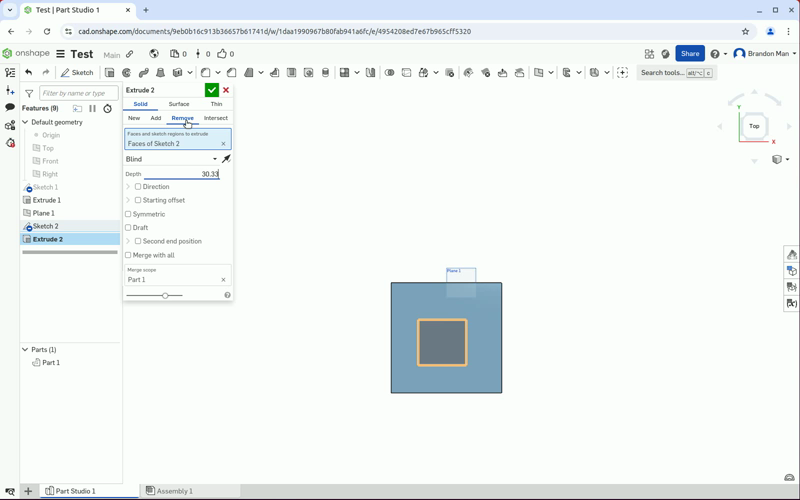
key(tab, 6)
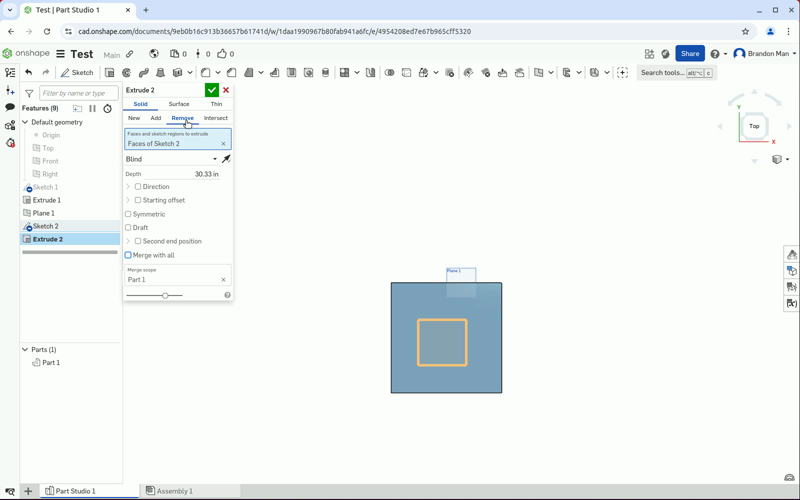
key(space)
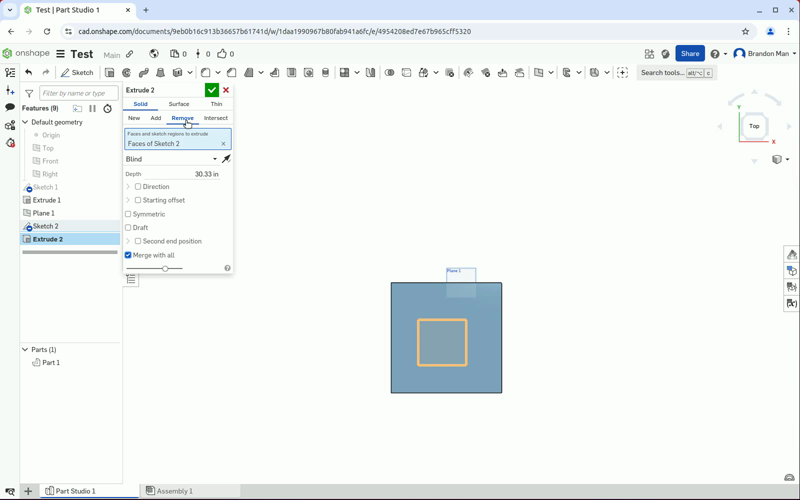
key(enter)
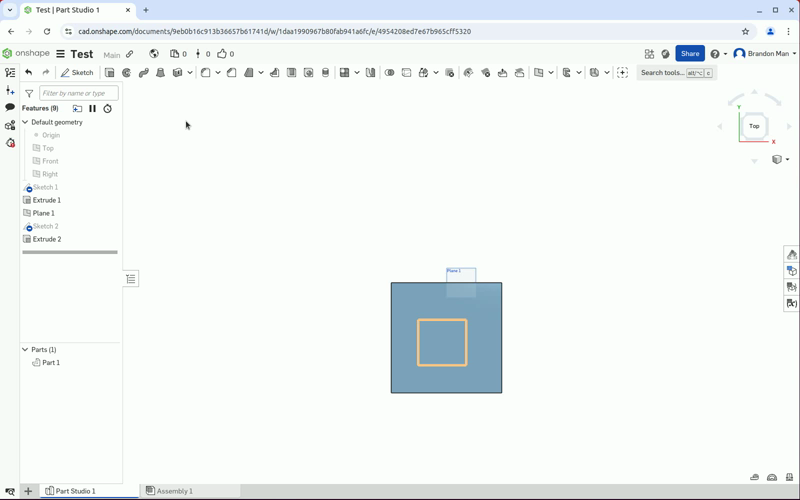
key(shift+h)
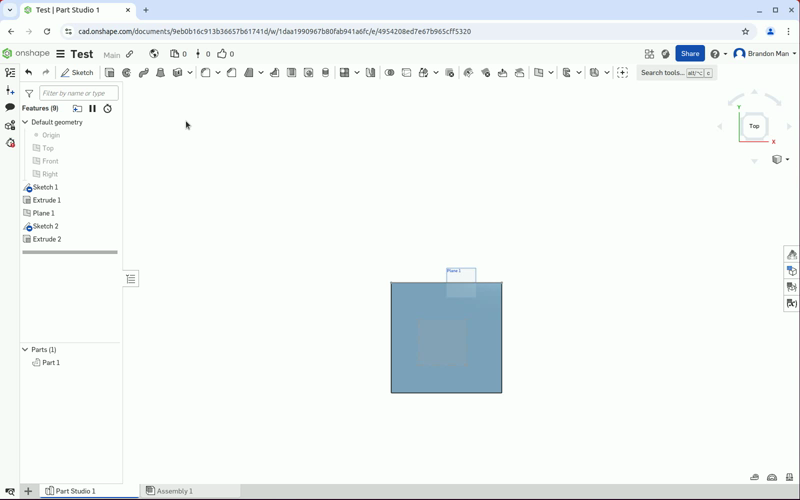
key(shift+h)
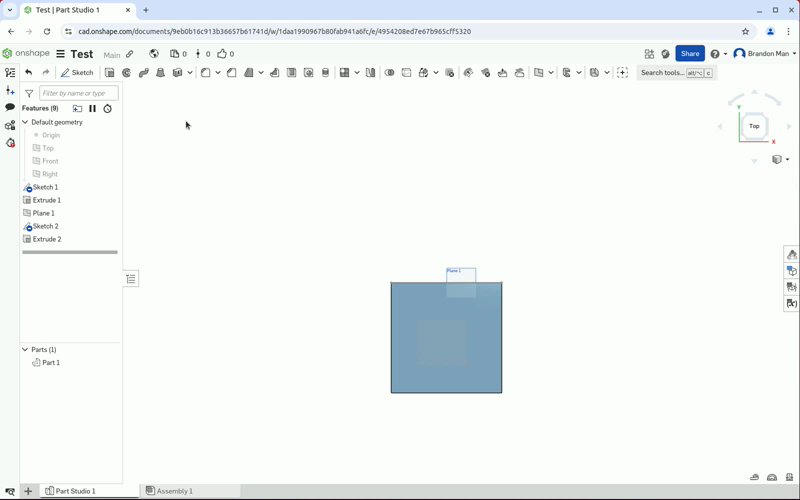
key(shift+7)
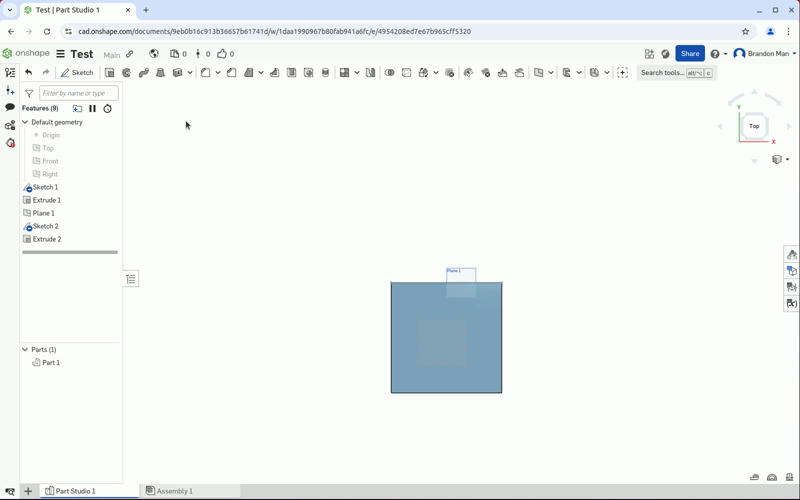
key(up, 3)
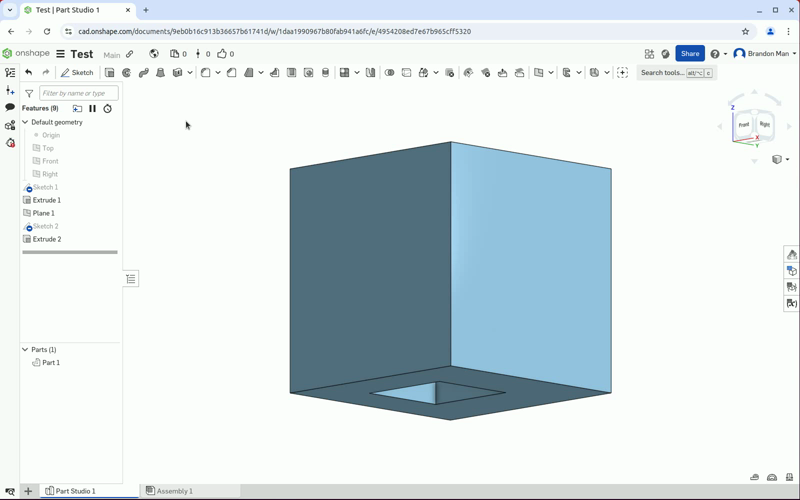
key(left, 3)
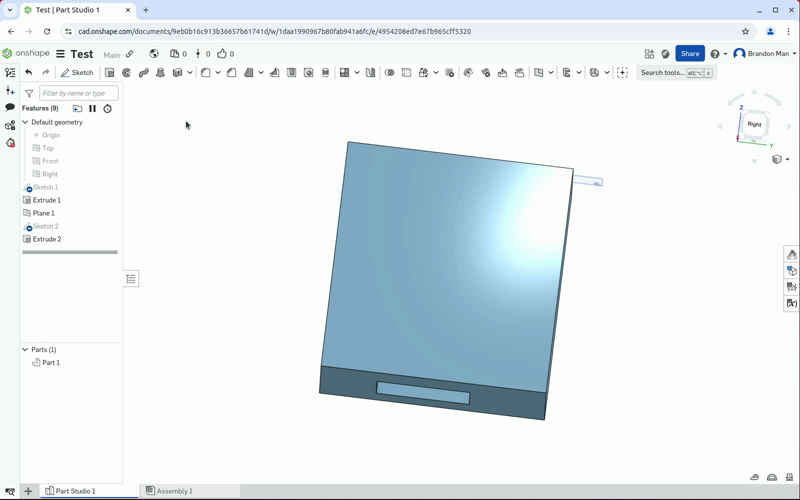
key(right, 3)
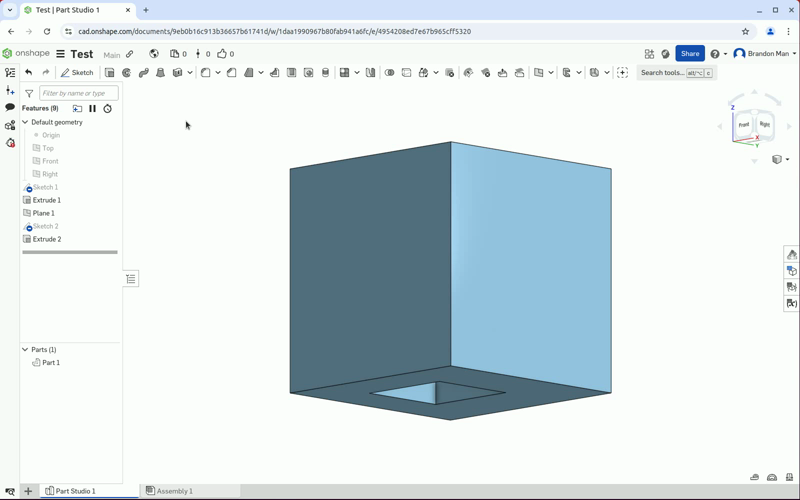
key(down, 3)
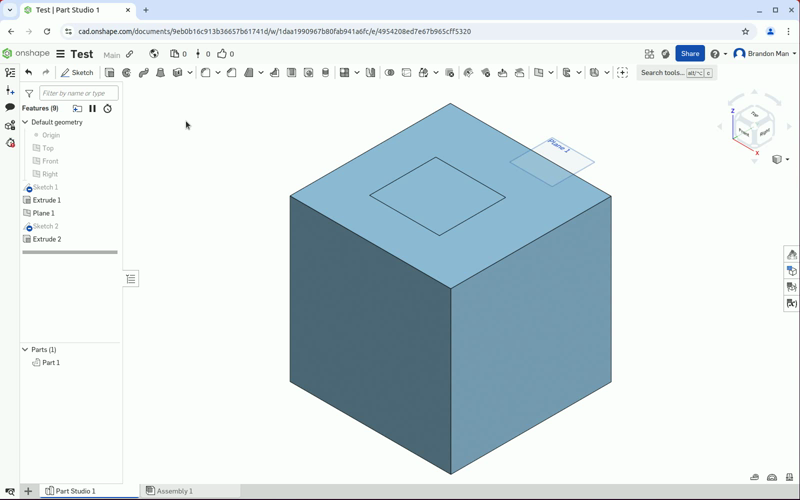
mouse_move(73, 189)
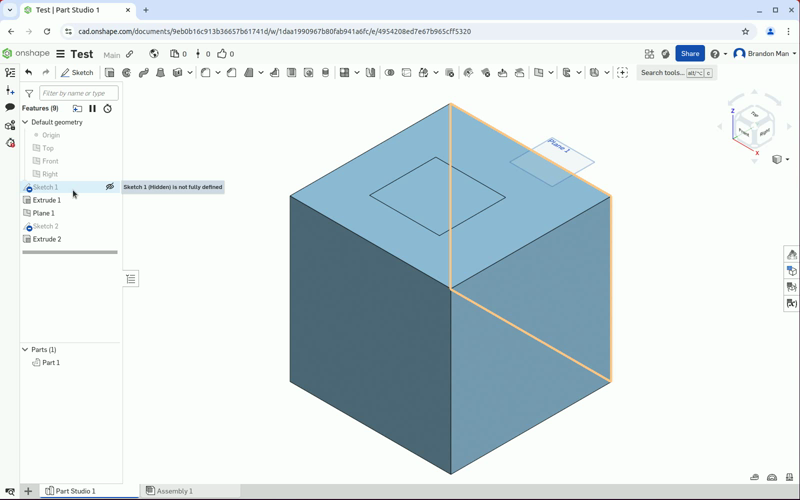
click(73, 189)